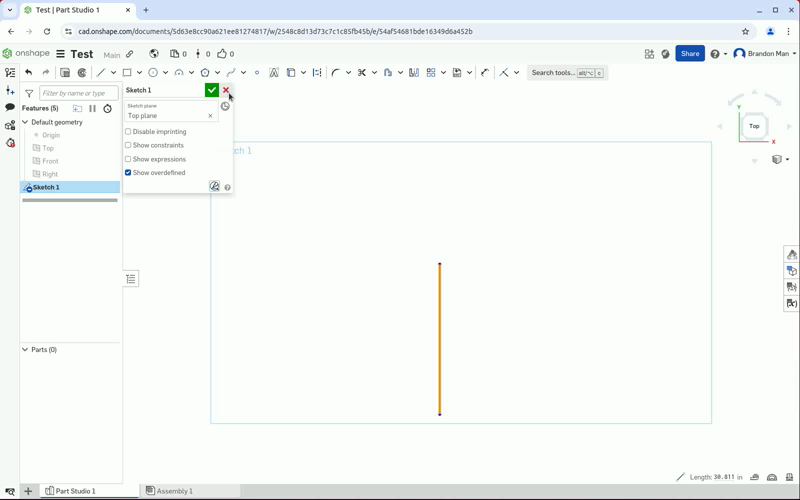
key(shift+h)
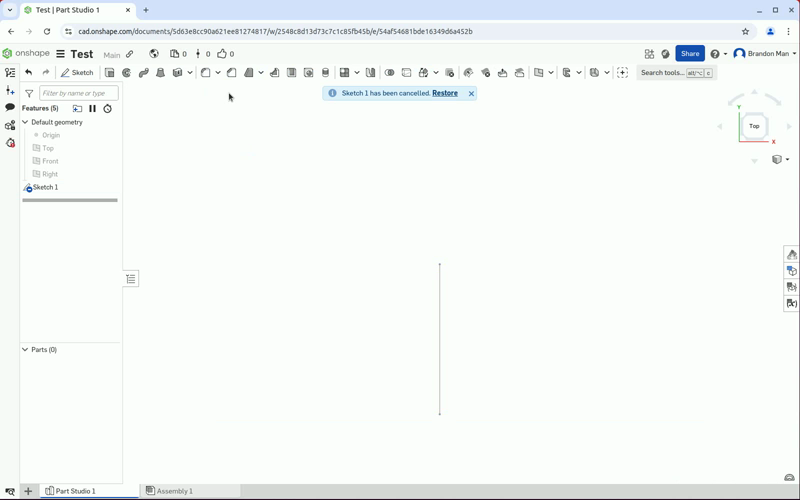
key(shift+s)
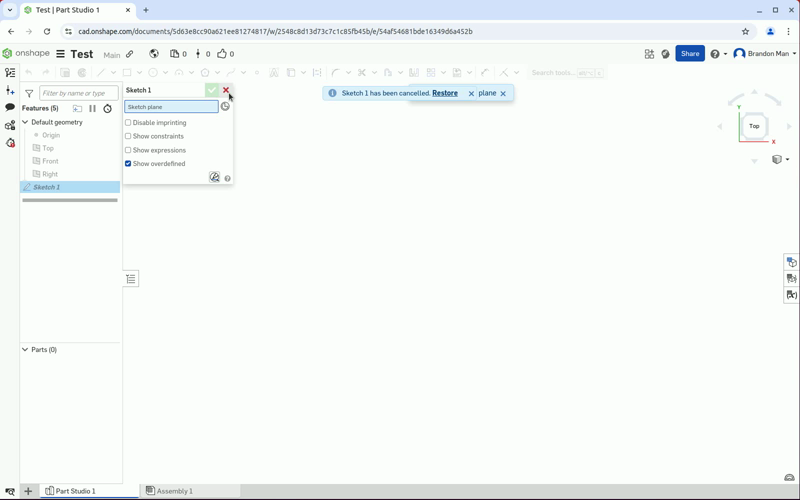
mouse_move(73, 150)
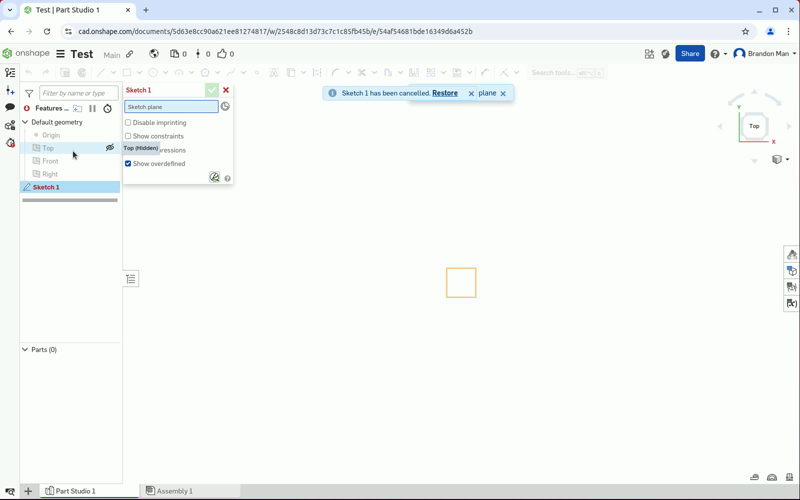
click(73, 150)
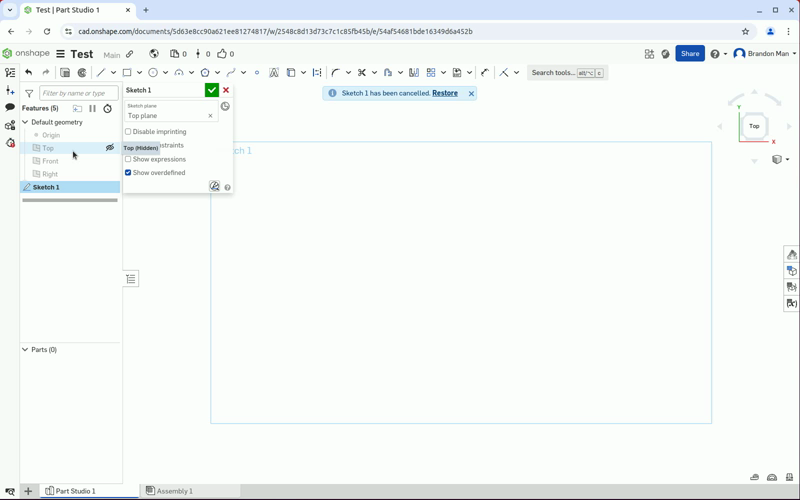
mouse_move(73, 352)
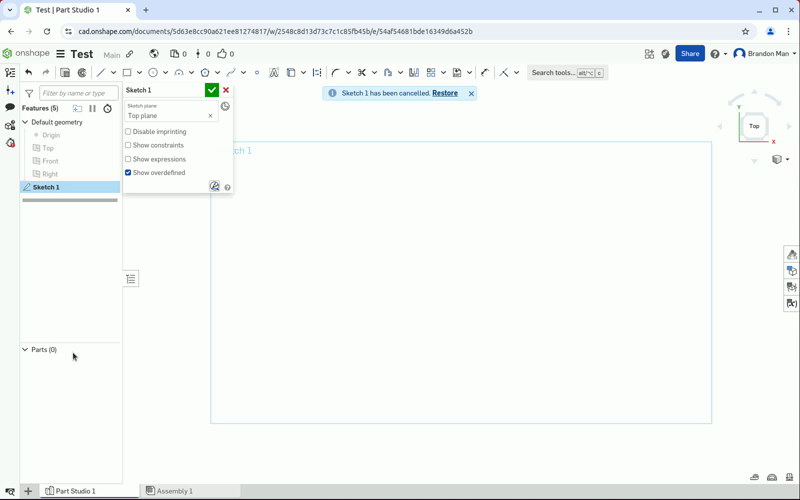
key(y)
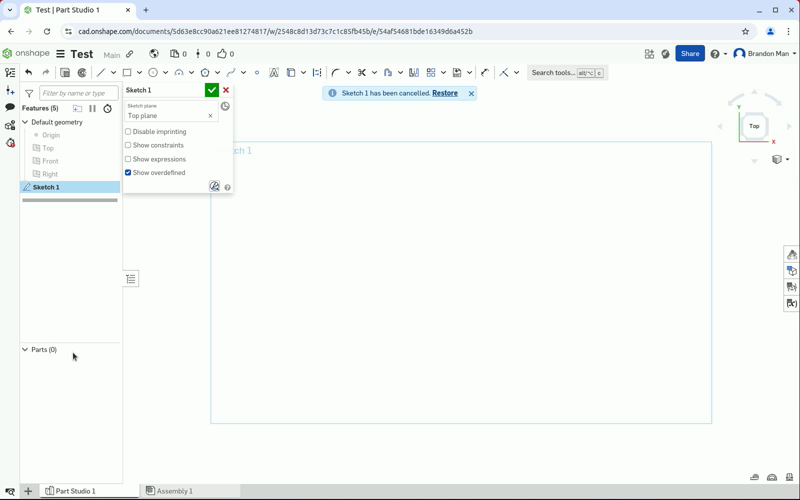
key(l)
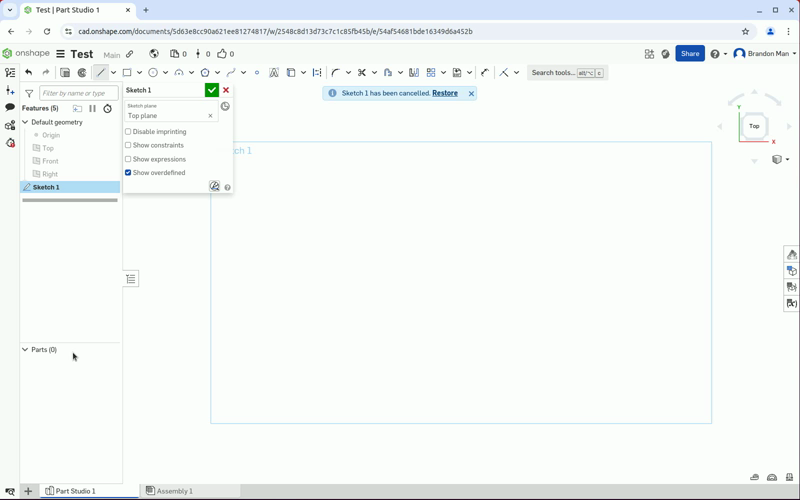
key_down(shift)
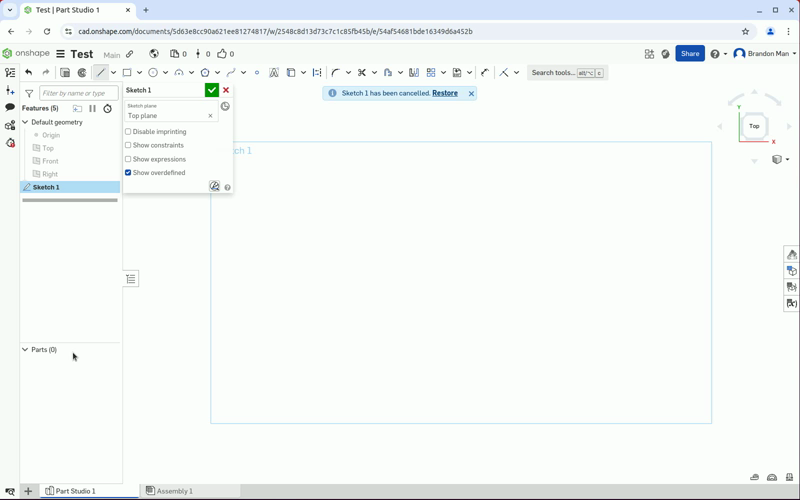
mouse_move(460, 282)
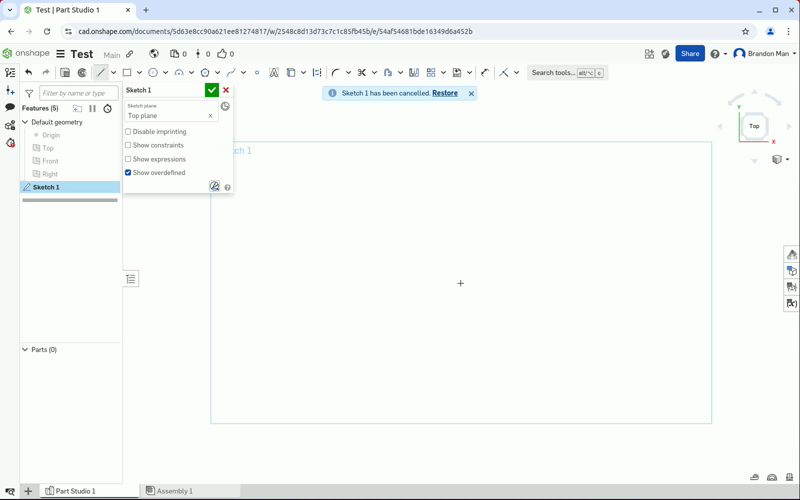
click(460, 282)
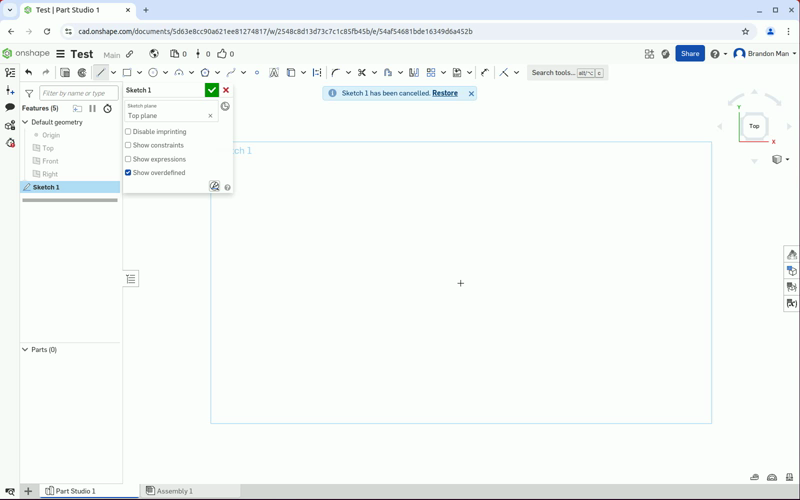
key_up(shift)
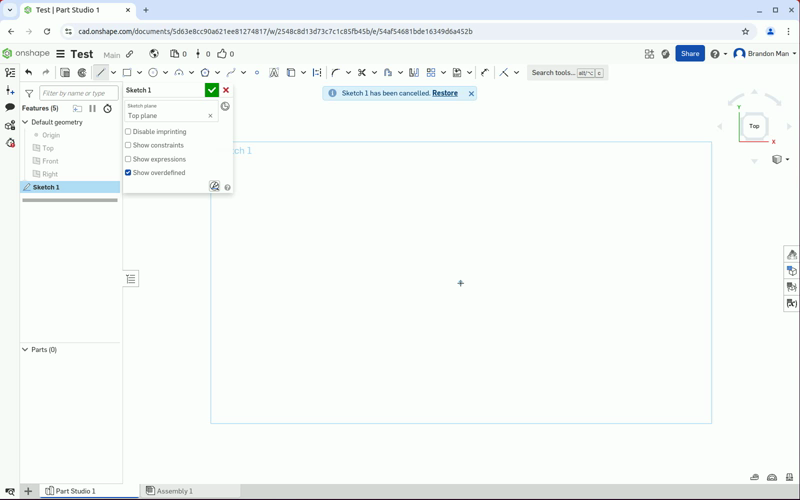
key_down(shift)
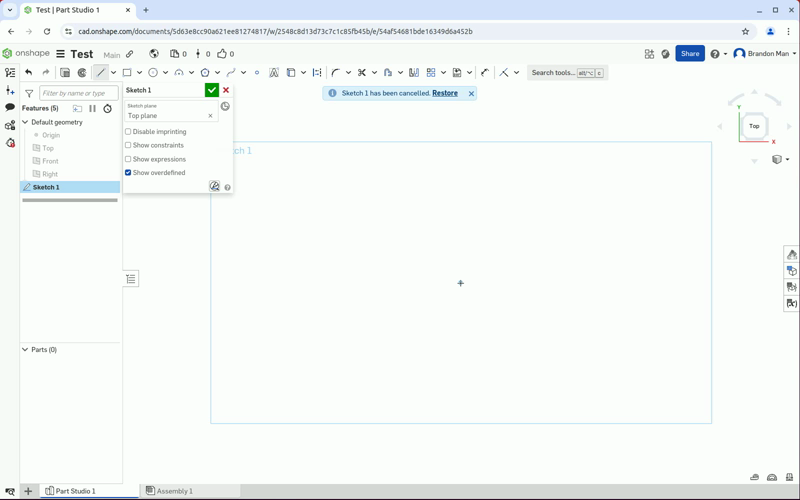
mouse_move(573, 282)
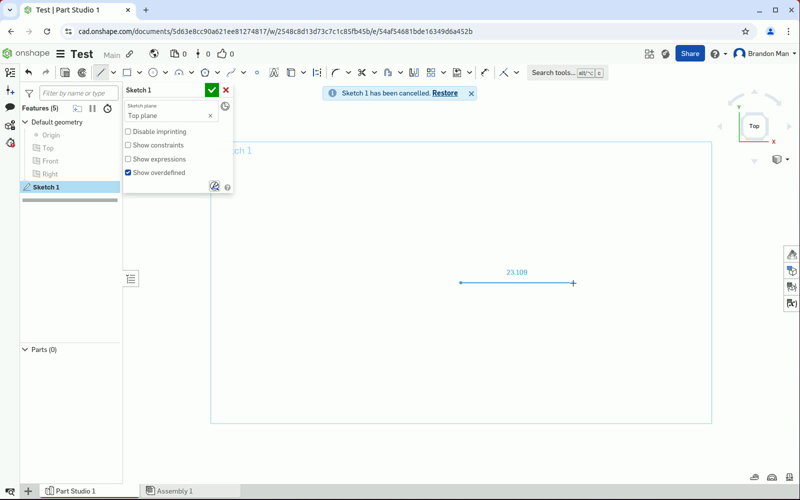
click(573, 282)
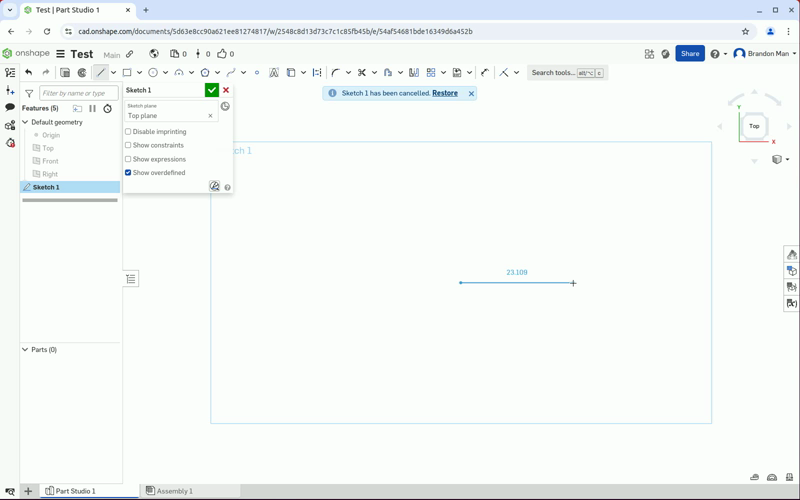
key_up(shift)
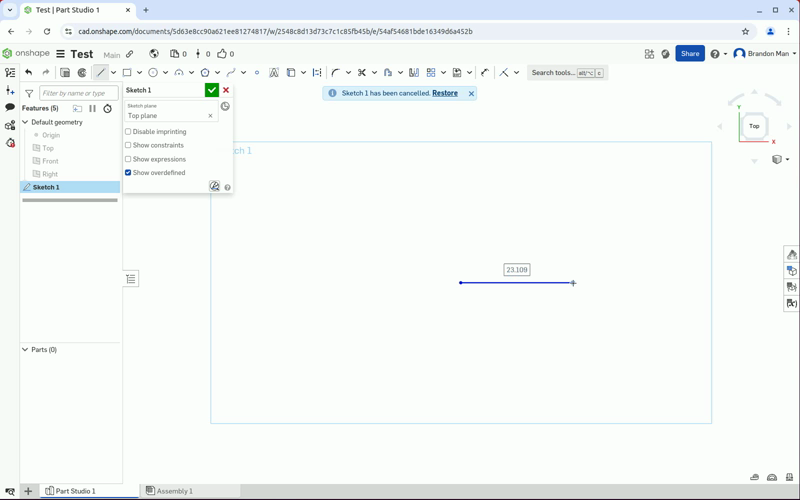
key_down(shift)
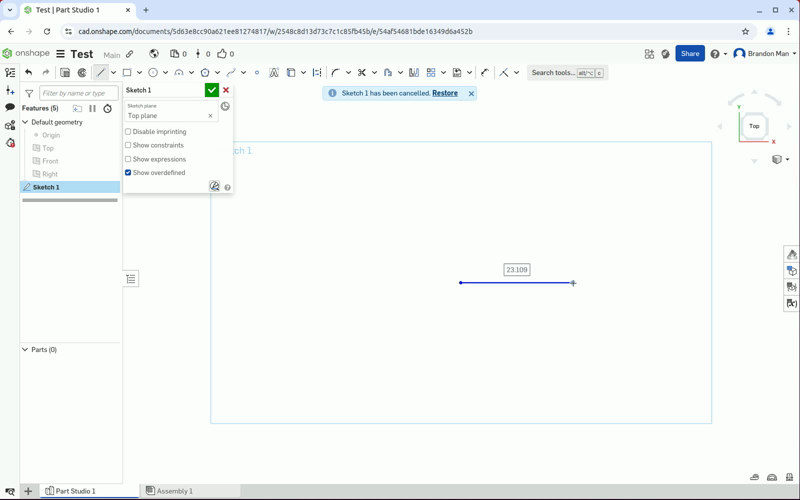
mouse_move(589, 282)
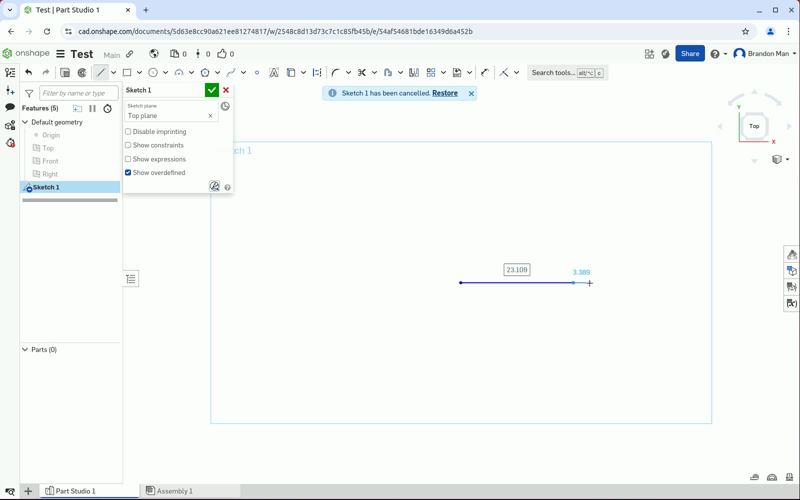
mouse_move(573, 235)
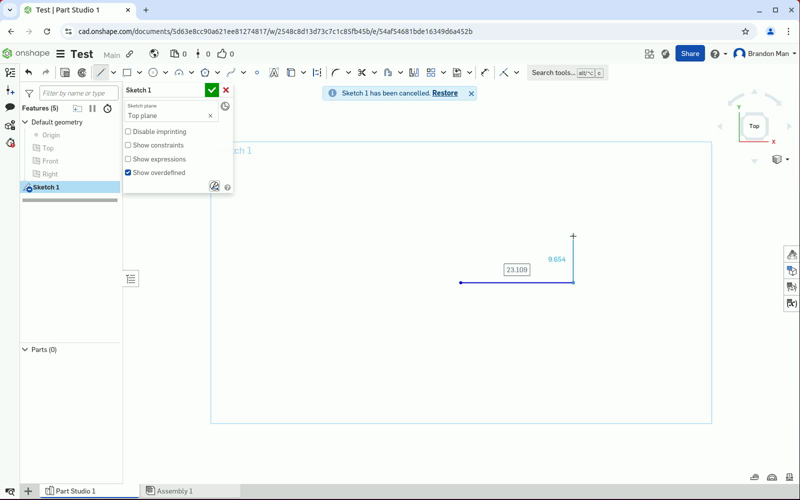
click(573, 235)
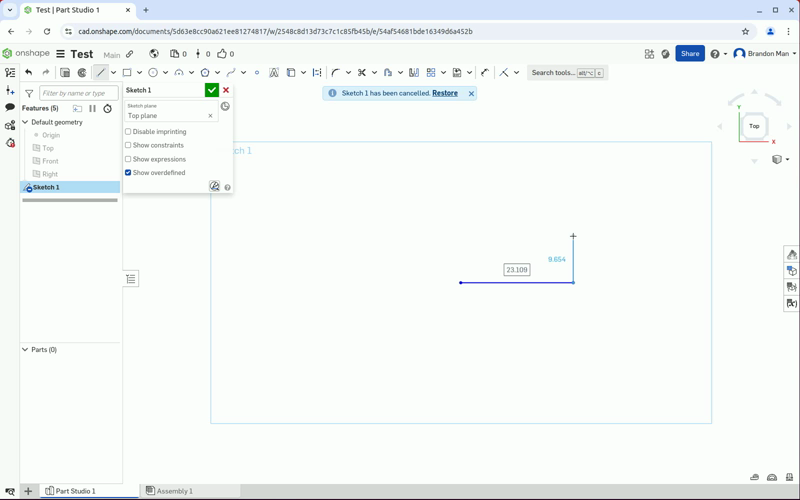
key_up(shift)
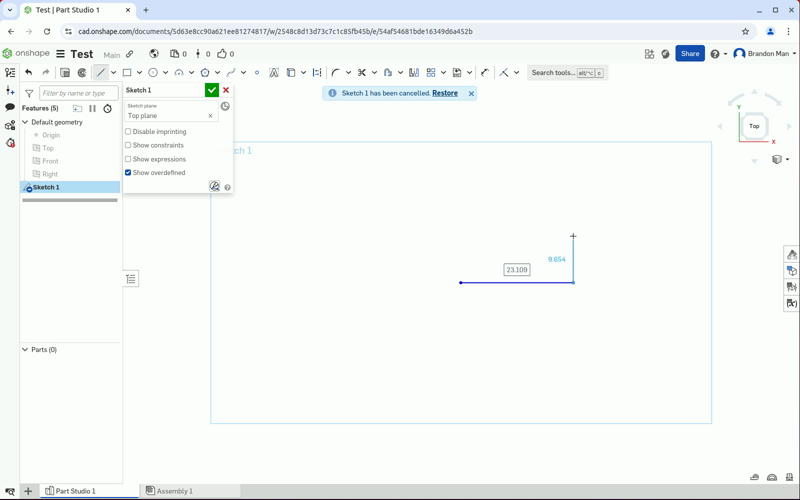
key_down(shift)
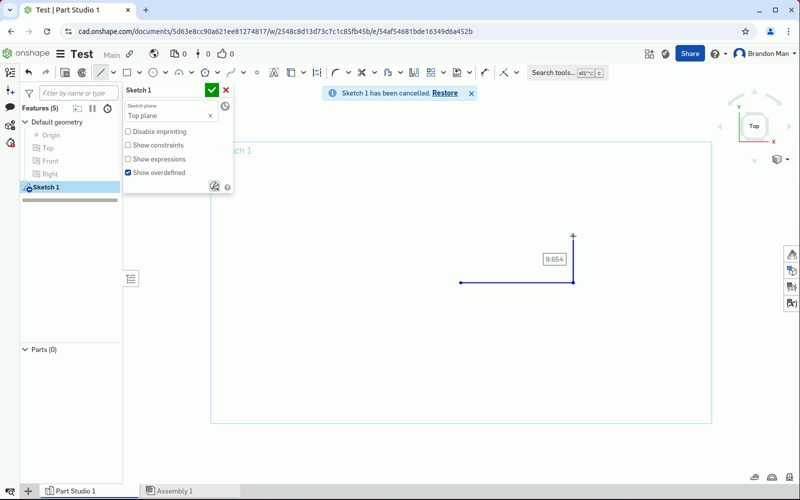
mouse_move(460, 235)
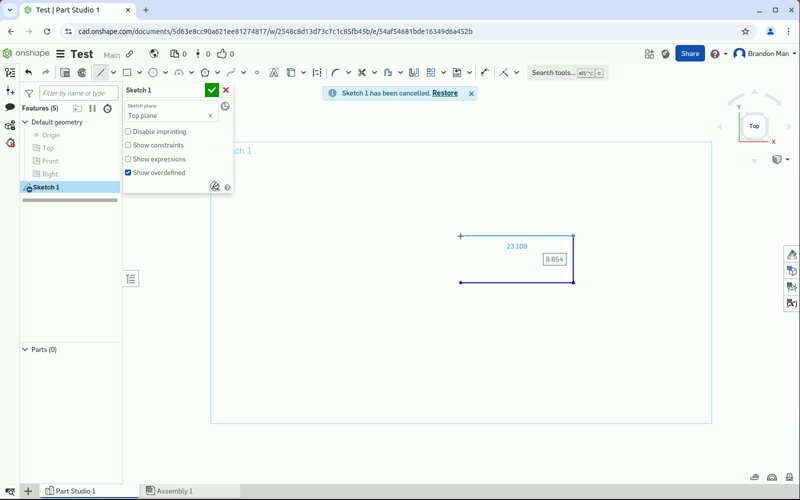
click(460, 235)
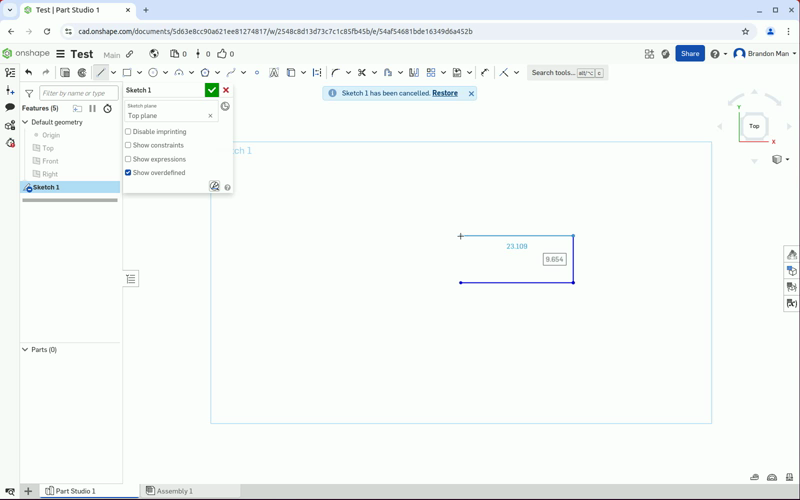
key_up(shift)
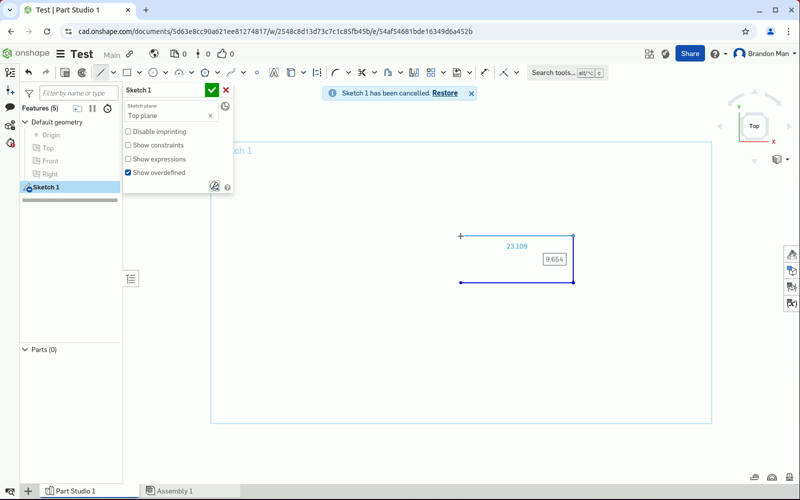
mouse_move(490, 235)
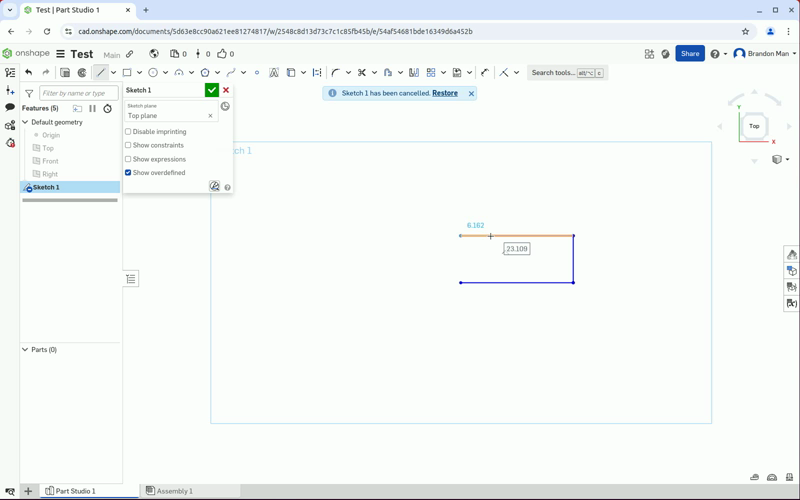
key_down(shift)
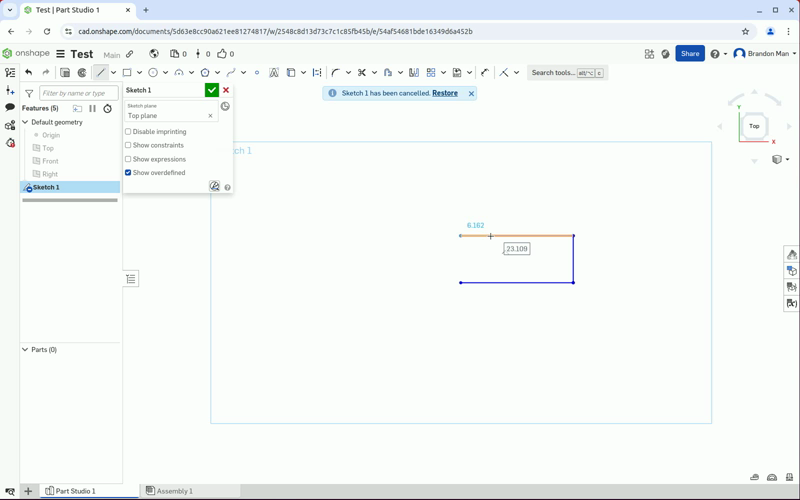
mouse_move(460, 282)
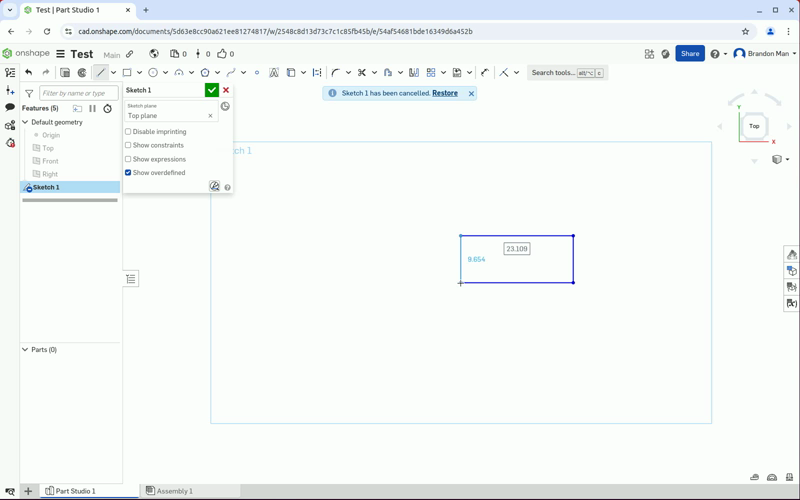
key_up(shift)
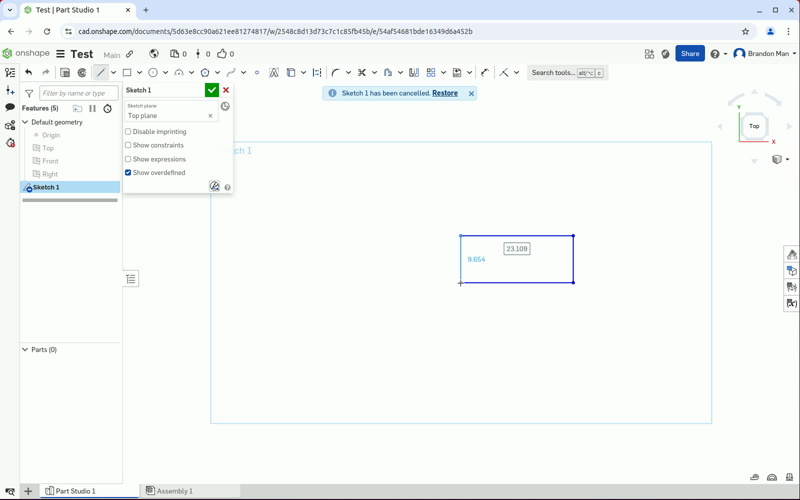
click(460, 282)
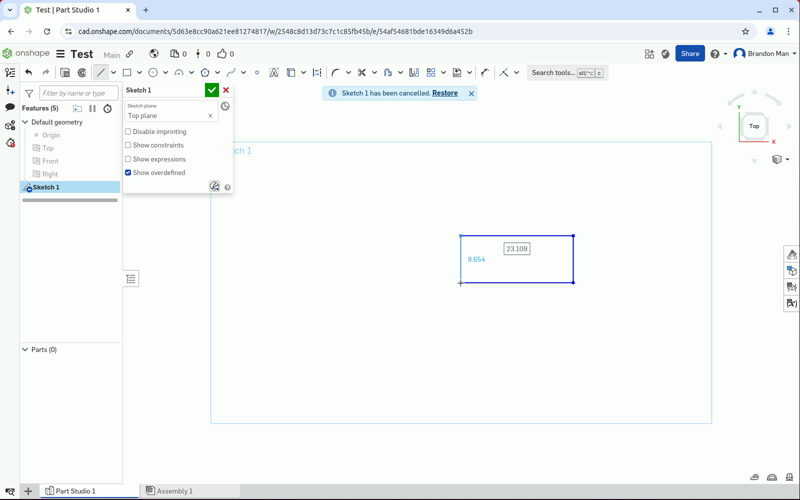
key(esc)
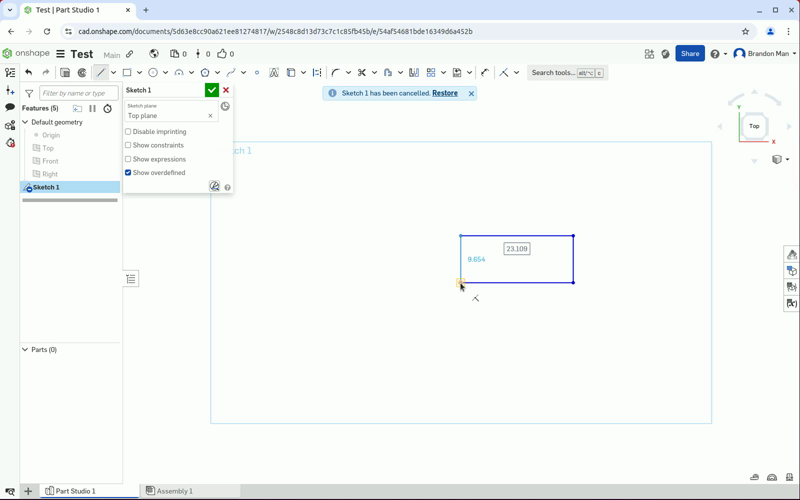
mouse_move(484, 243)
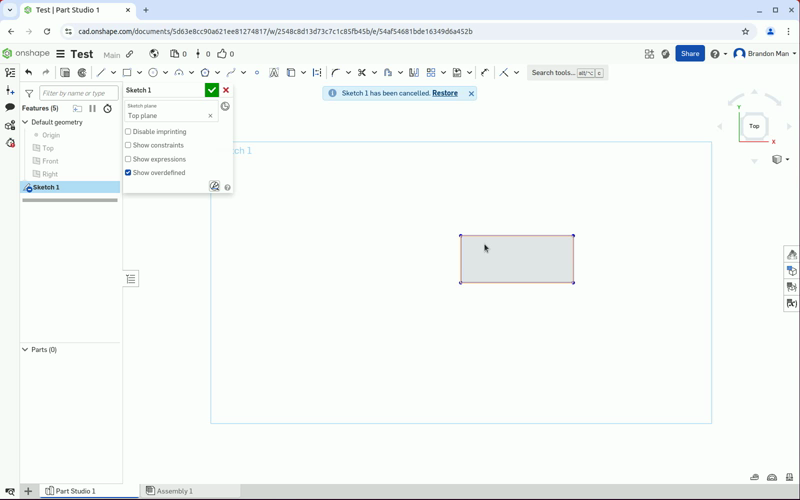
click(484, 243)
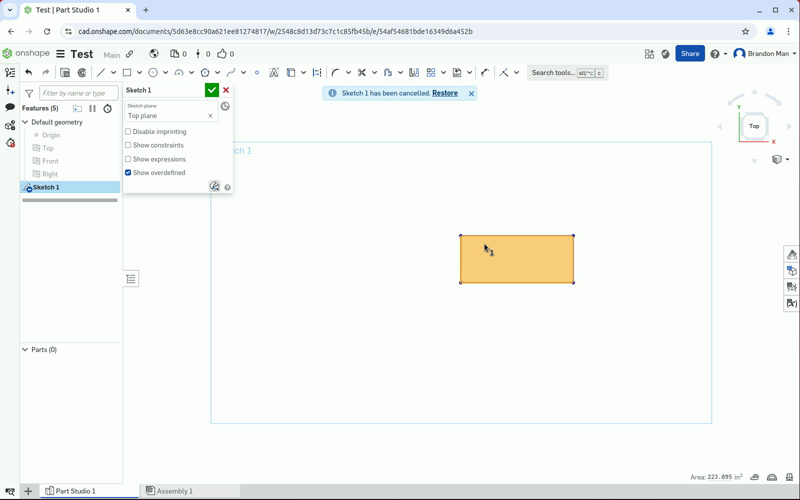
mouse_move(73, 352)
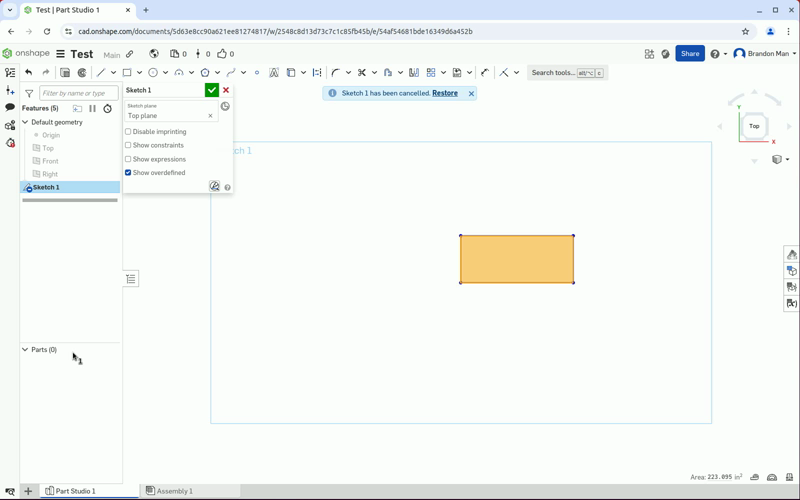
key(shift+y)
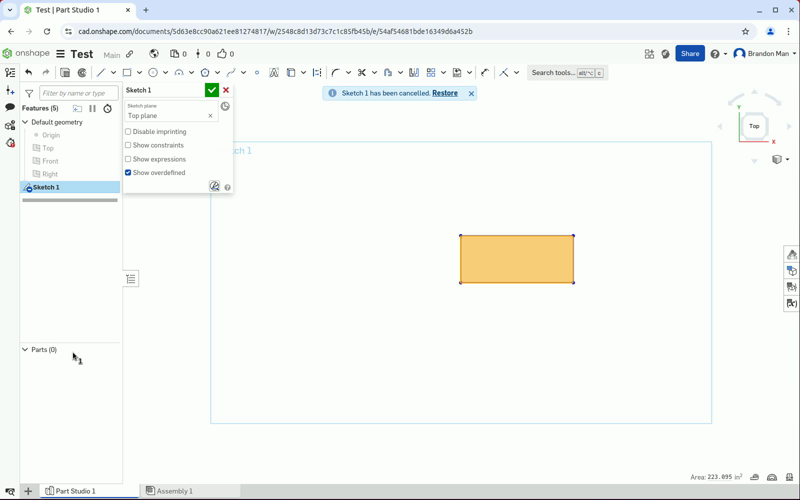
key(shift+e)
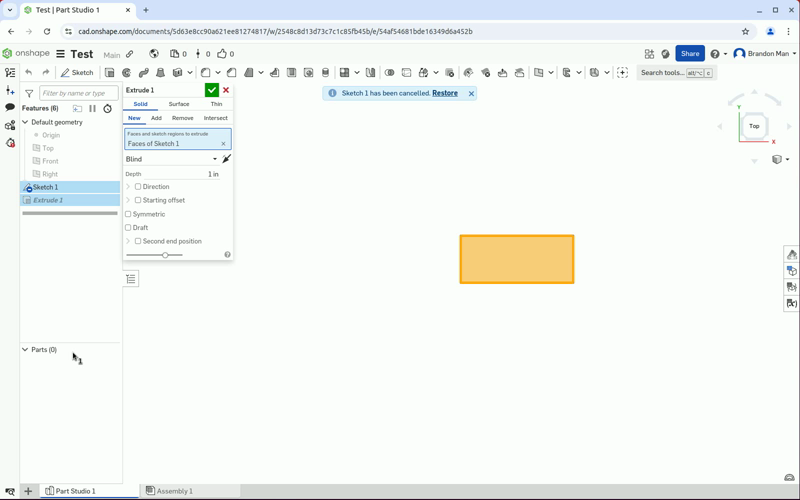
mouse_move(143, 106)
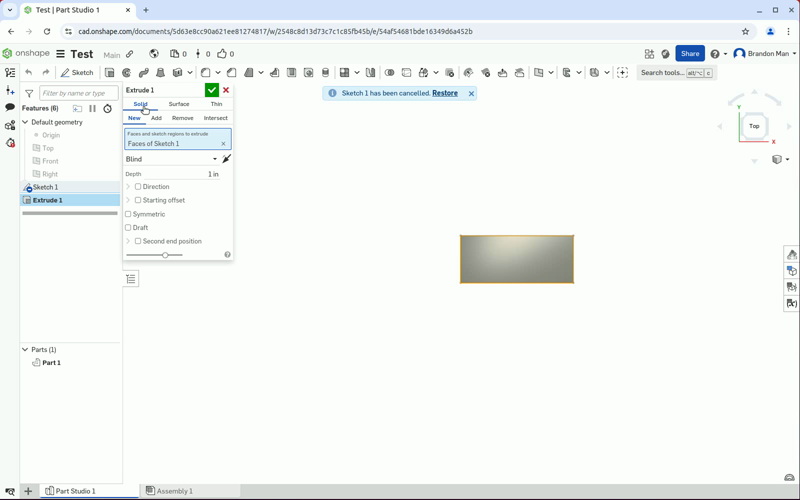
click(143, 106)
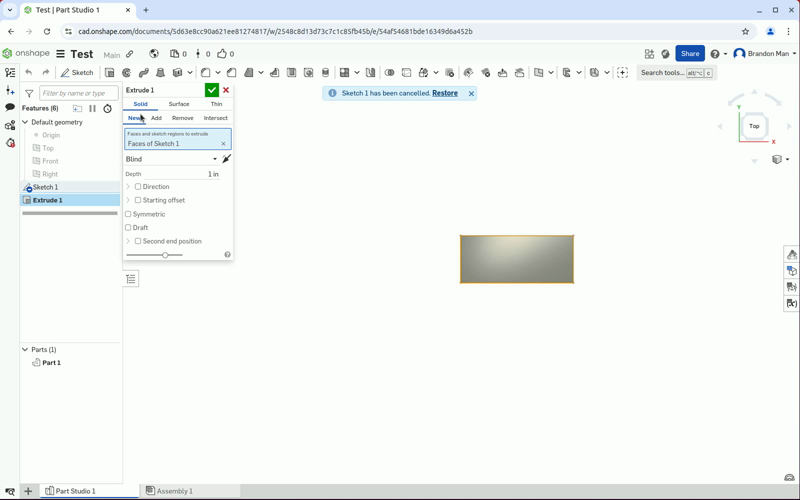
mouse_move(137, 120)
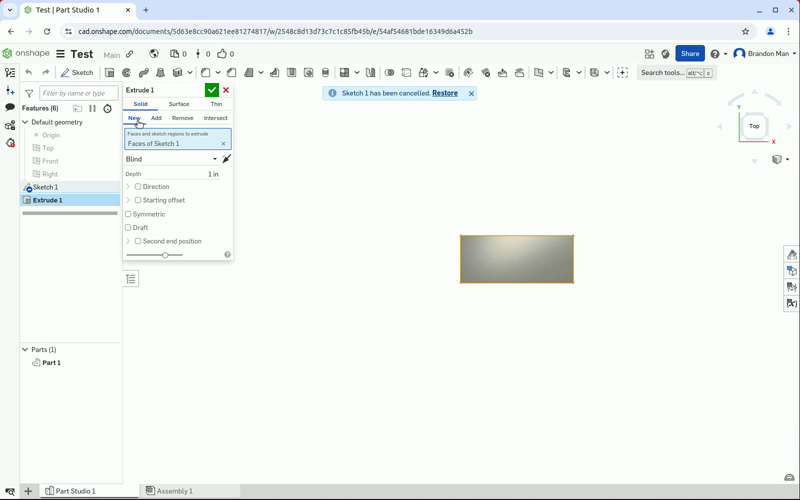
click(137, 120)
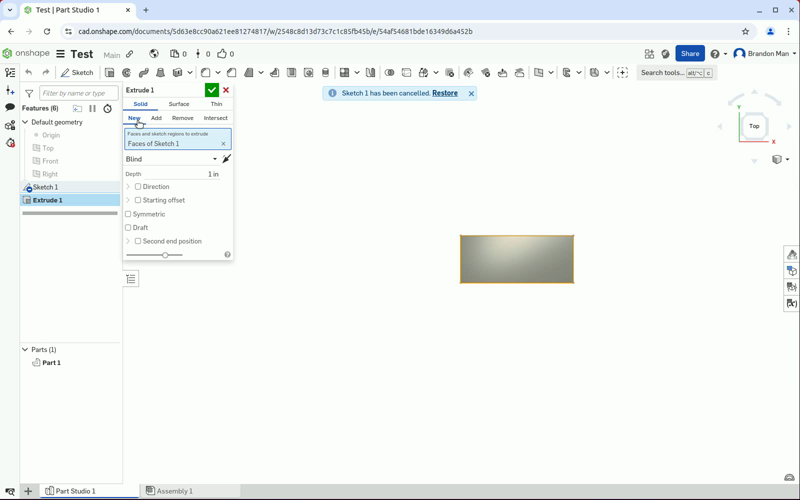
key(tab, 4)
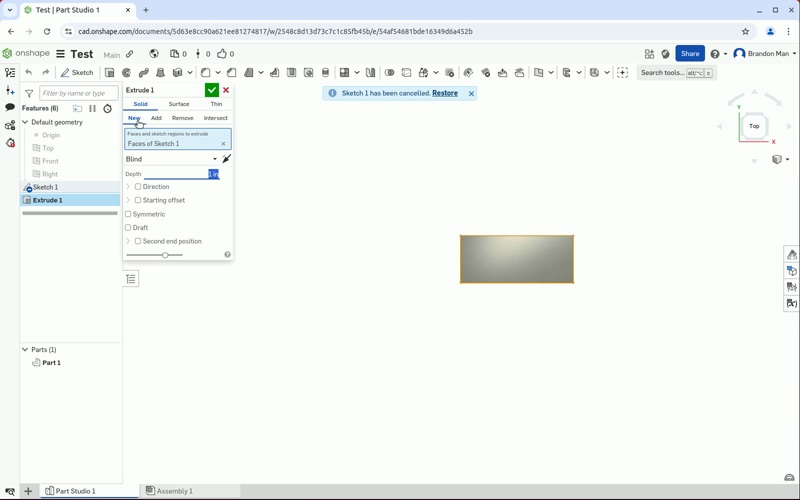
text(2.889)
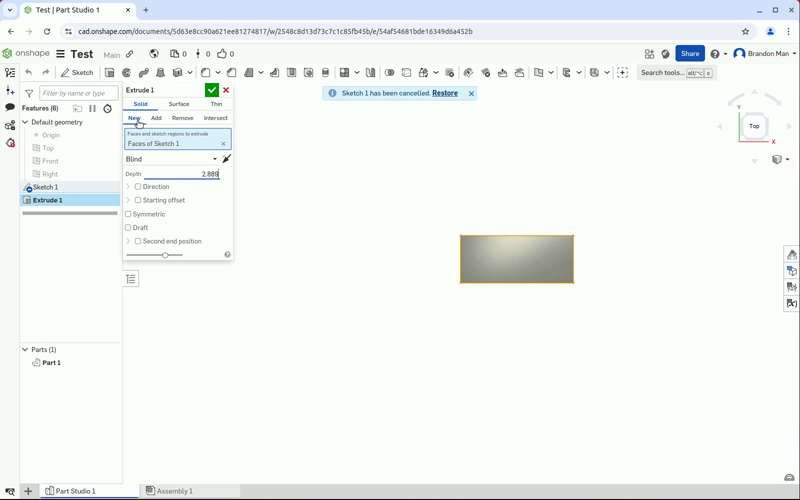
key(enter)
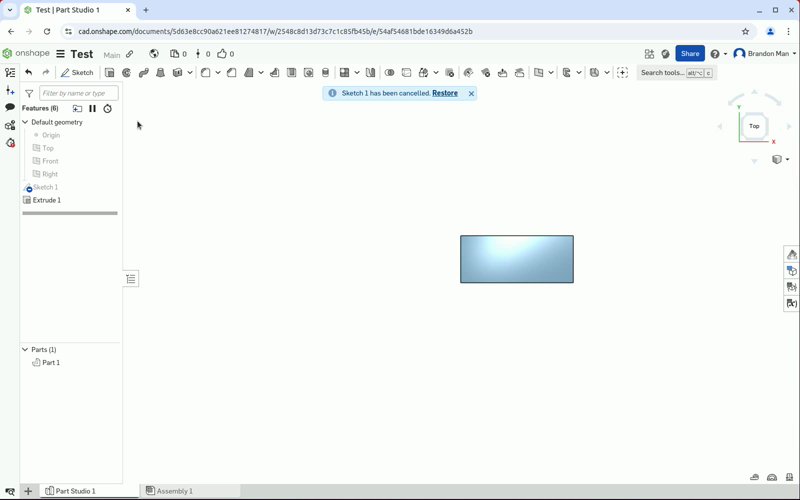
key(shift+h)
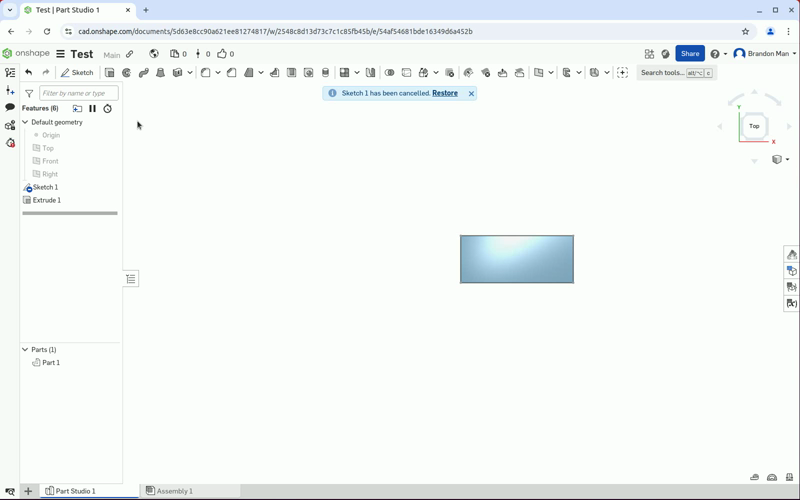
key(shift+h)
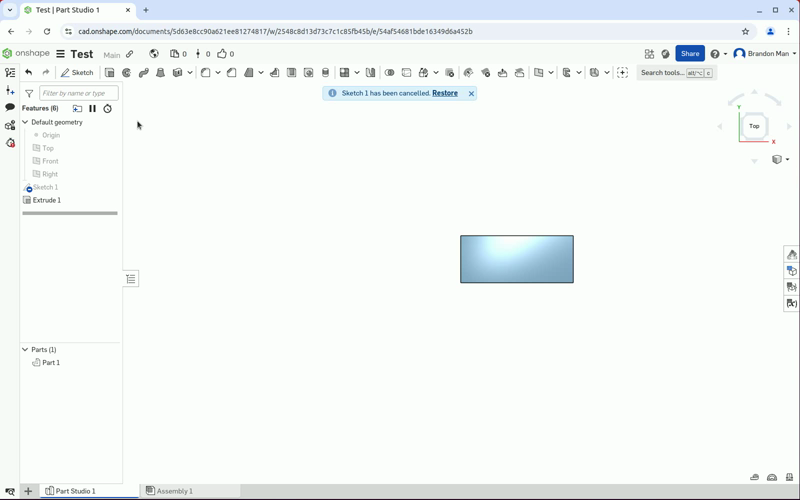
mouse_move(73, 189)
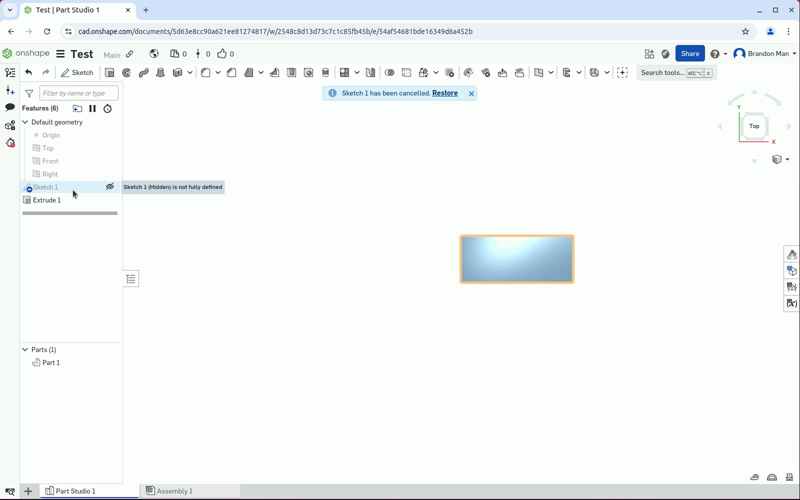
click(73, 189)
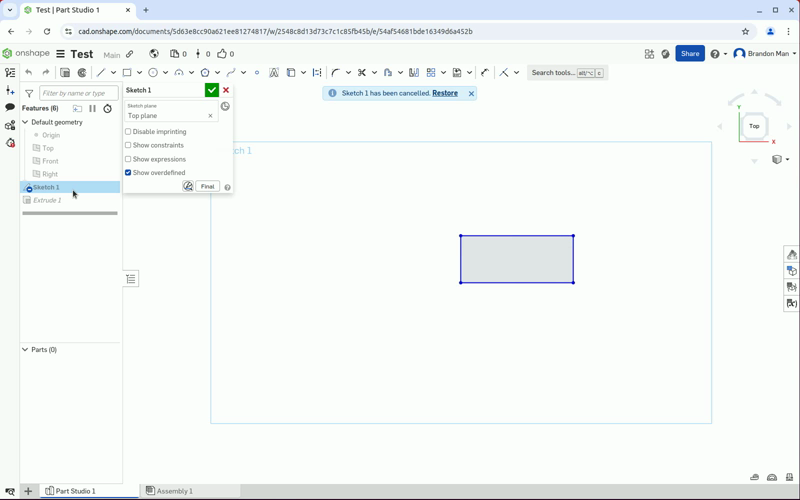
mouse_move(229, 92)
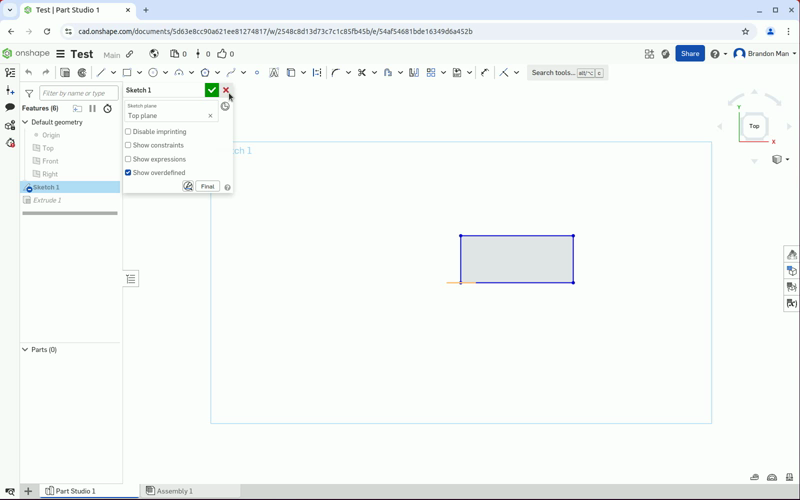
click(229, 92)
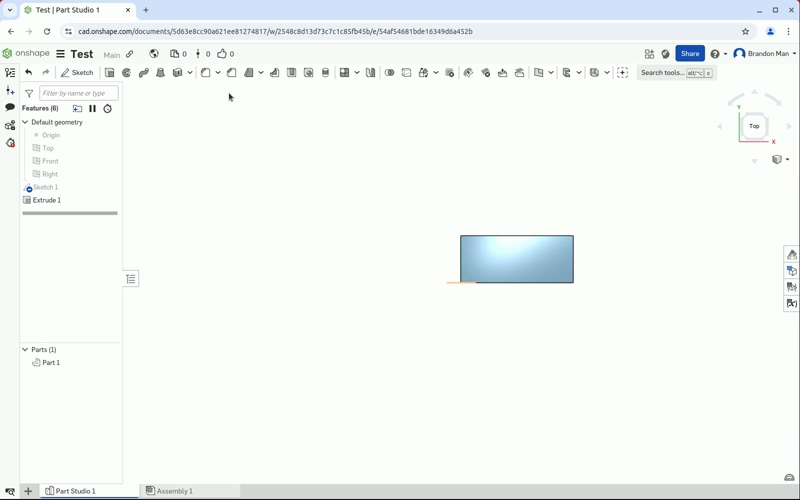
mouse_move(541, 75)
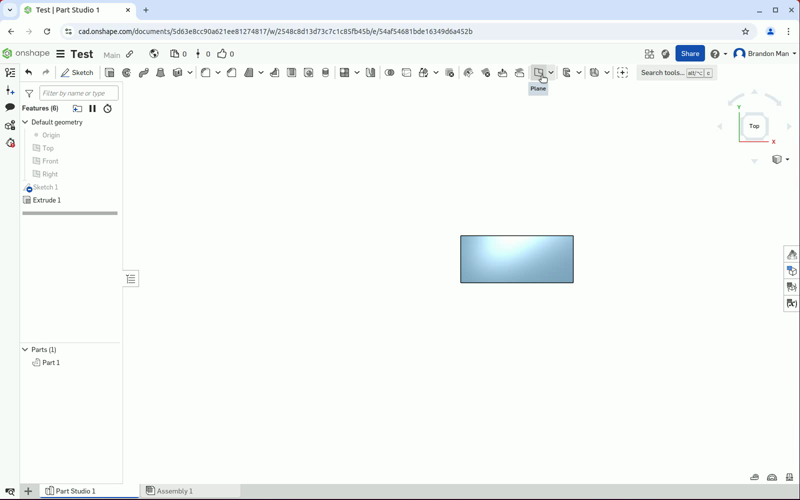
click(541, 75)
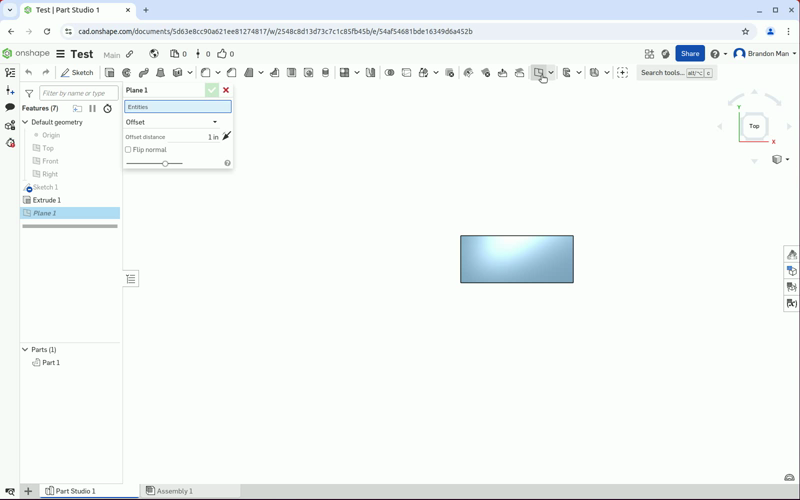
mouse_move(73, 150)
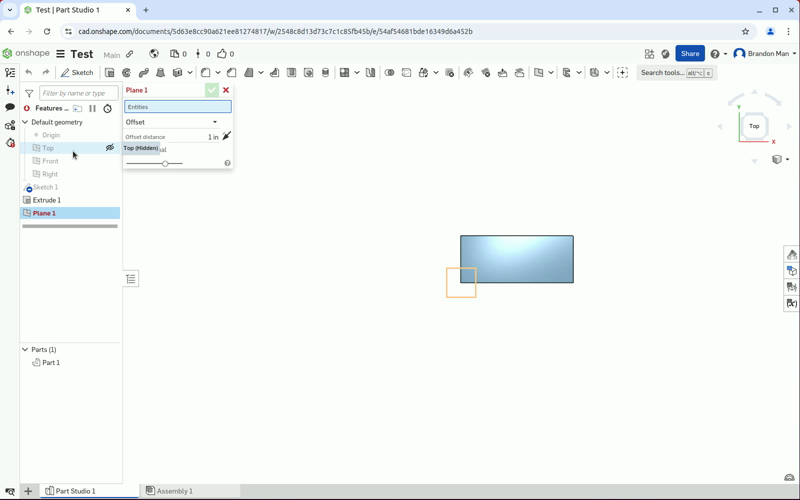
click(73, 150)
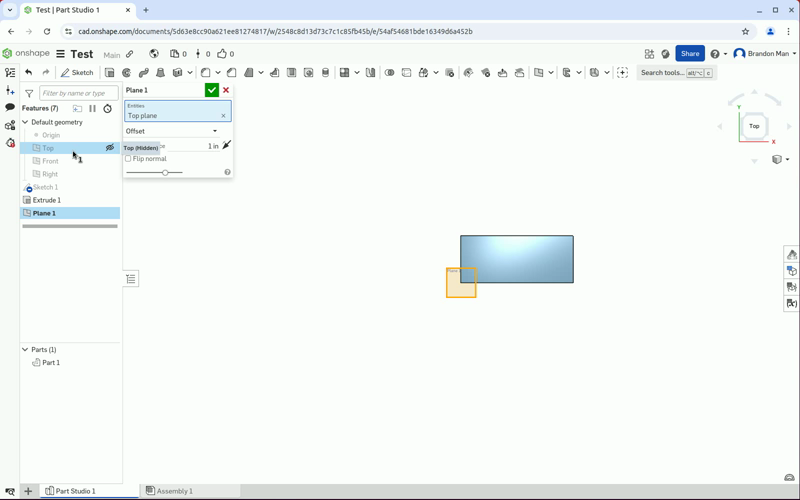
key(tab, 2)
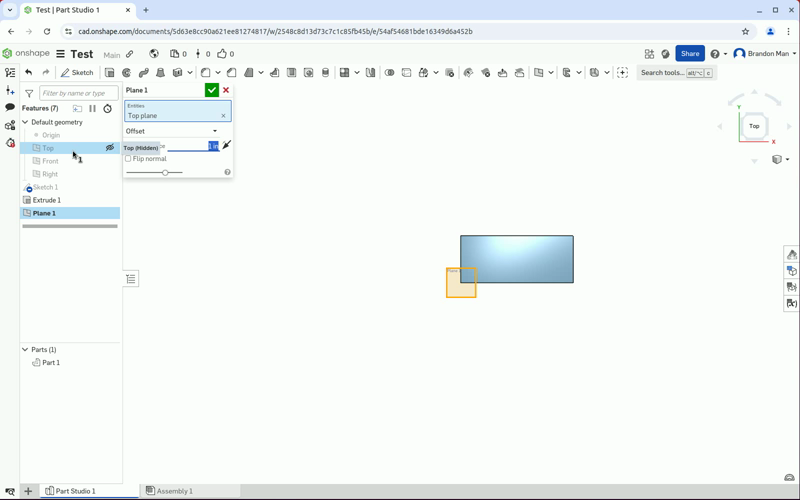
text(2.896)
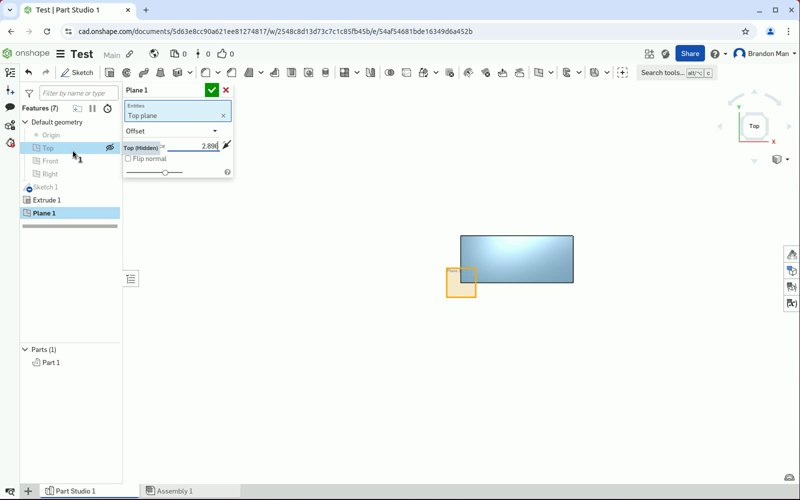
key(enter, 2)
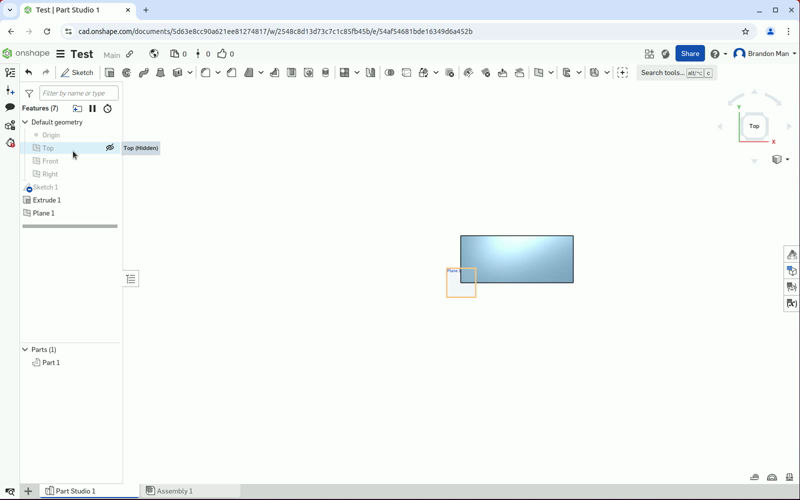
key(shift+s)
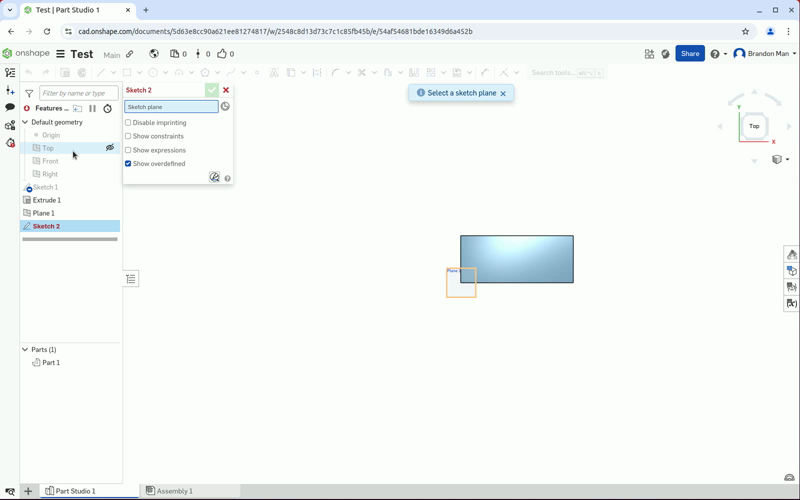
mouse_move(73, 215)
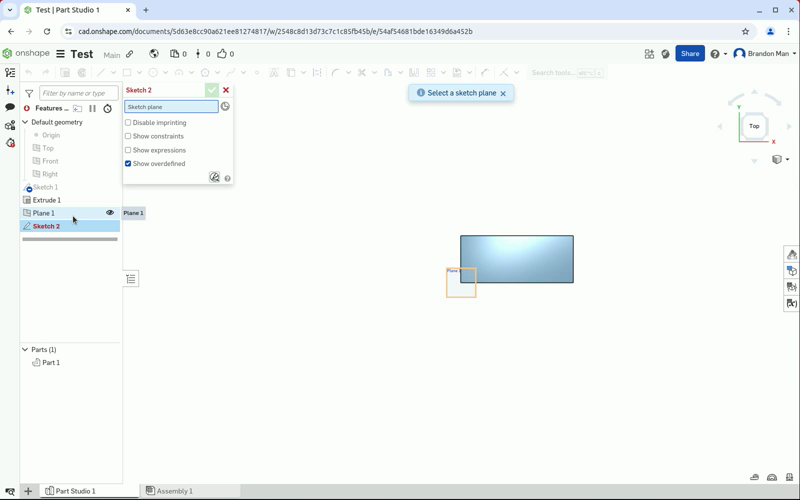
click(73, 215)
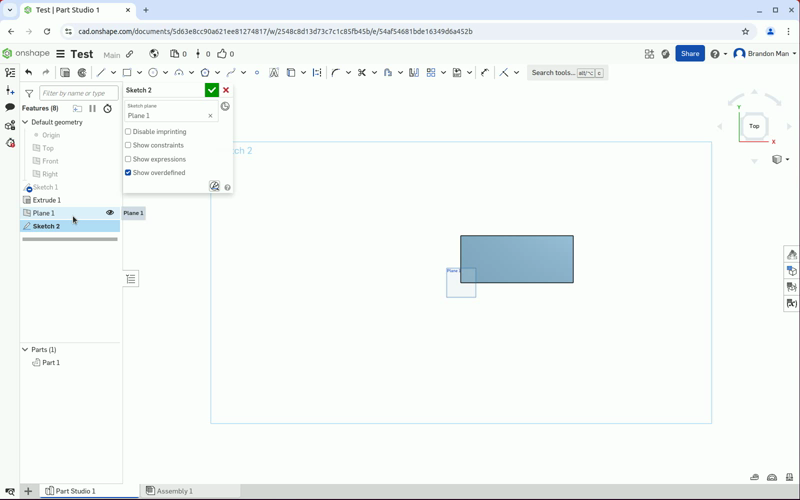
mouse_move(73, 352)
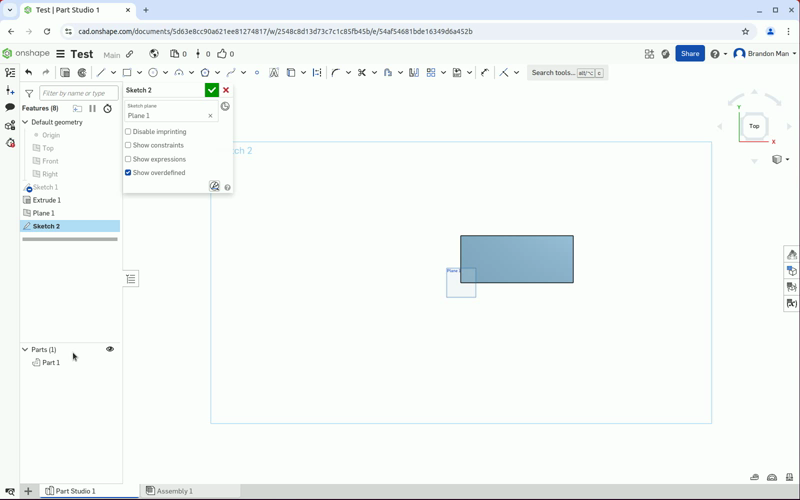
key(y)
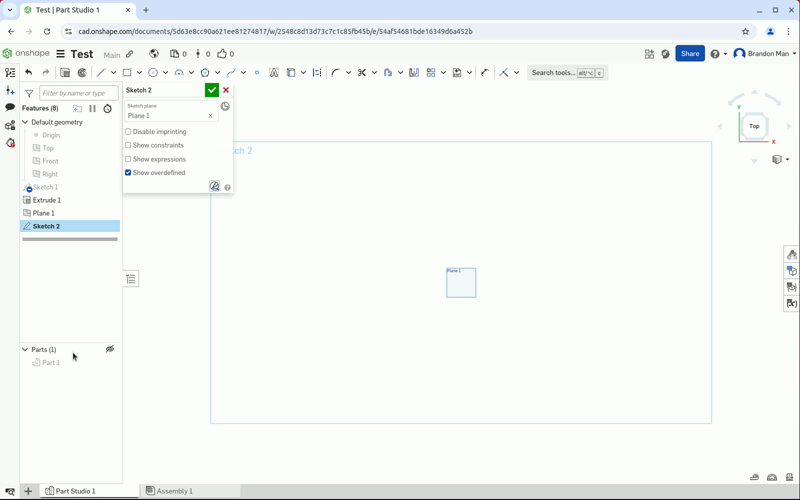
key(l)
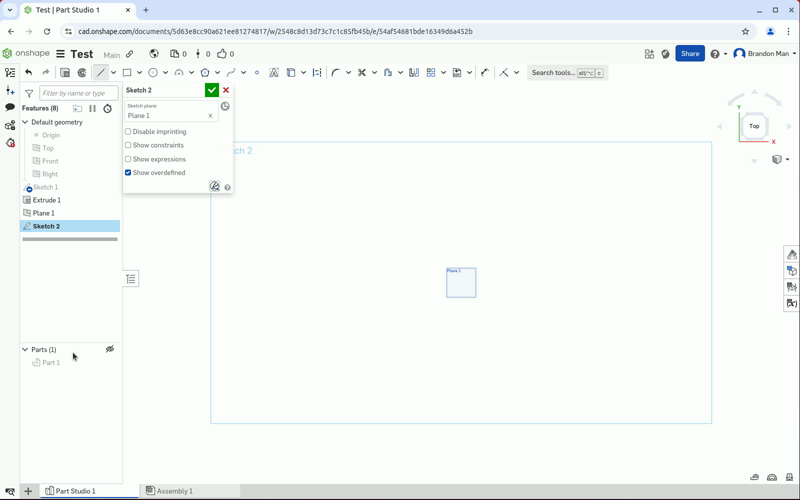
key_down(shift)
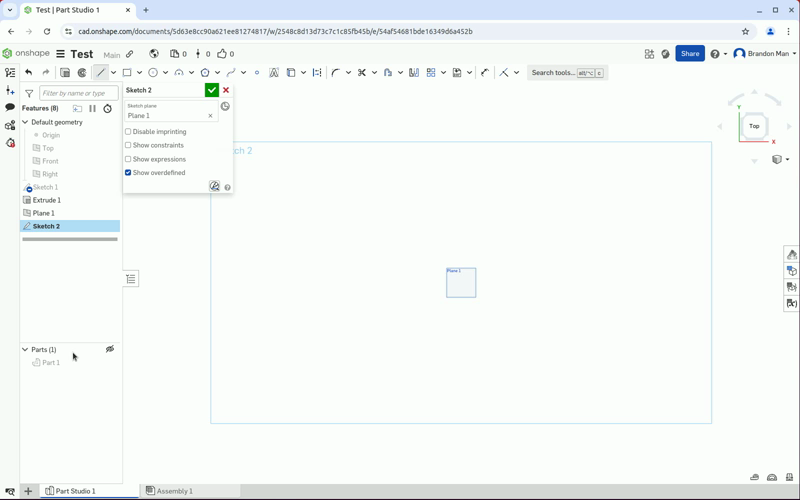
mouse_move(460, 282)
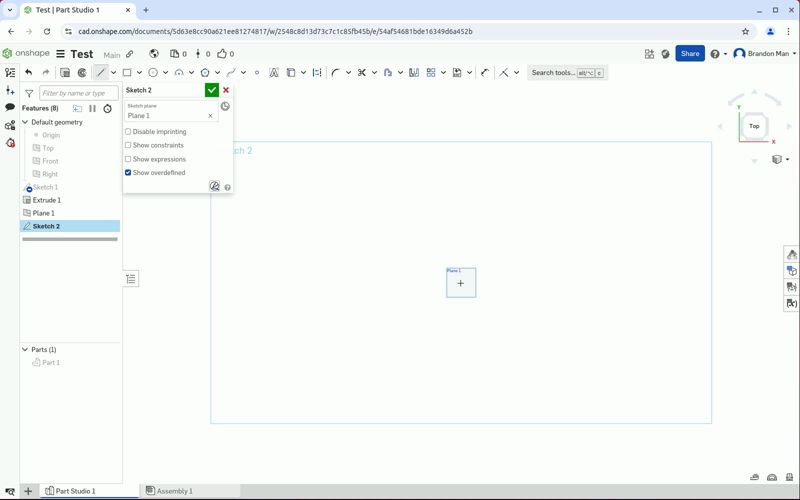
click(460, 282)
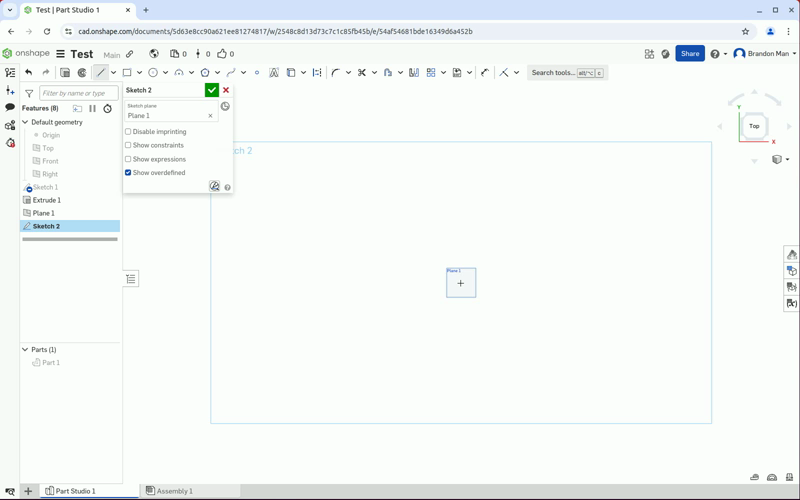
key_up(shift)
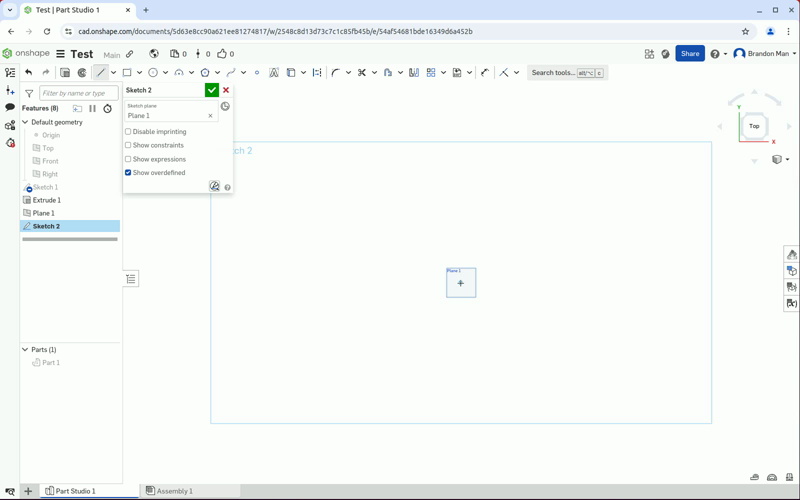
key_down(shift)
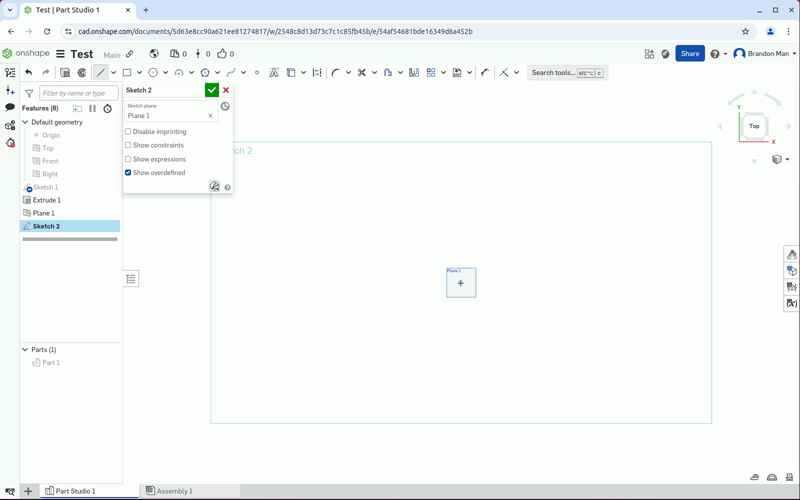
mouse_move(490, 282)
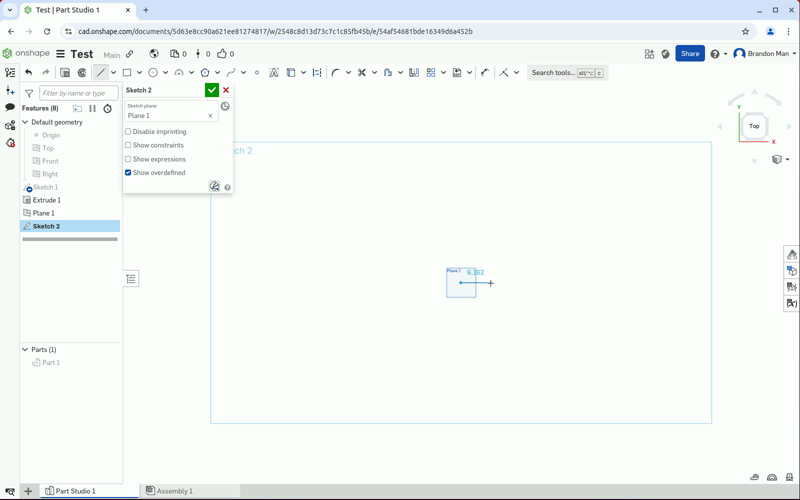
mouse_move(472, 282)
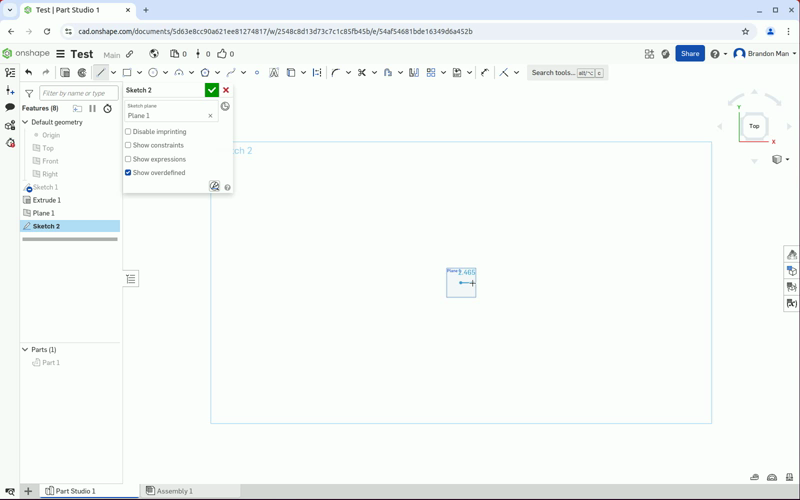
click(472, 282)
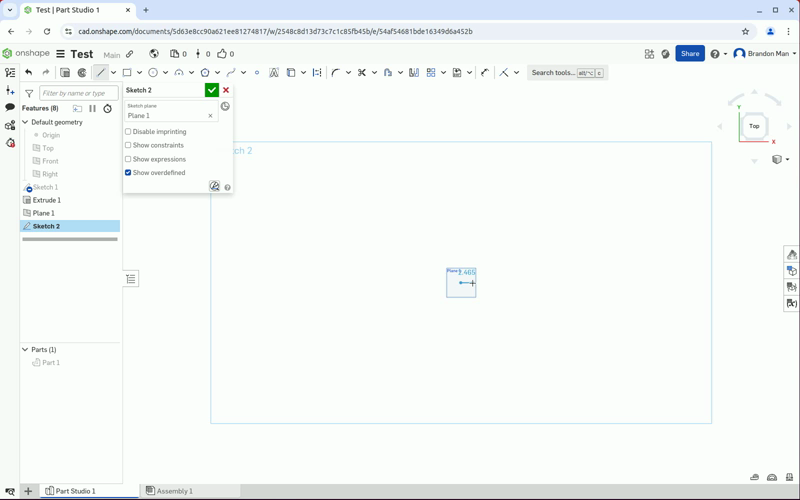
key_up(shift)
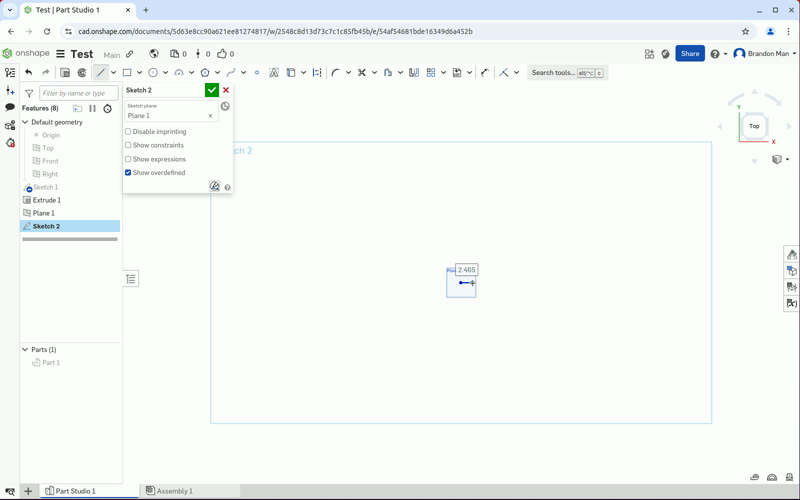
key_down(shift)
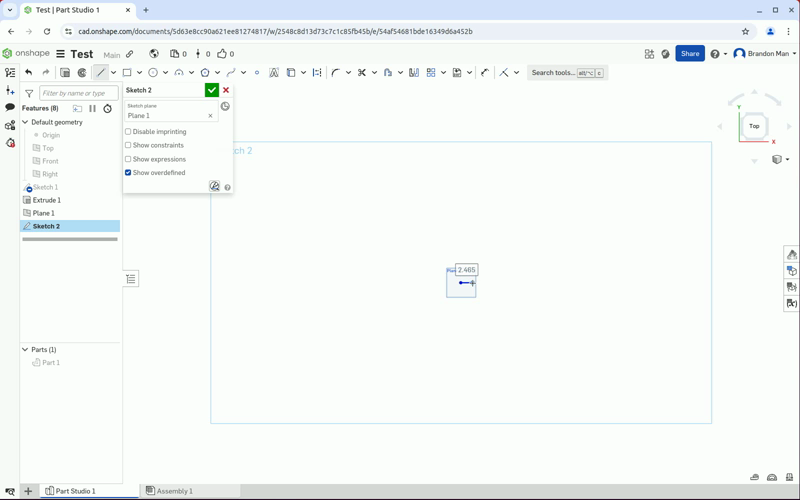
mouse_move(502, 282)
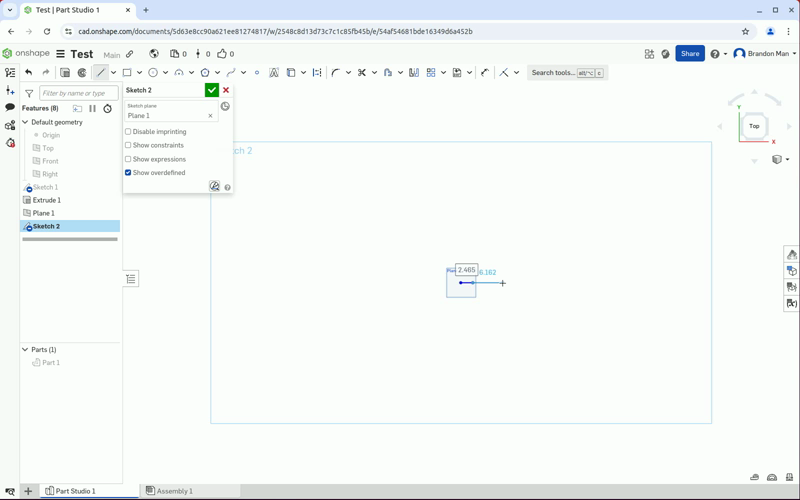
mouse_move(472, 235)
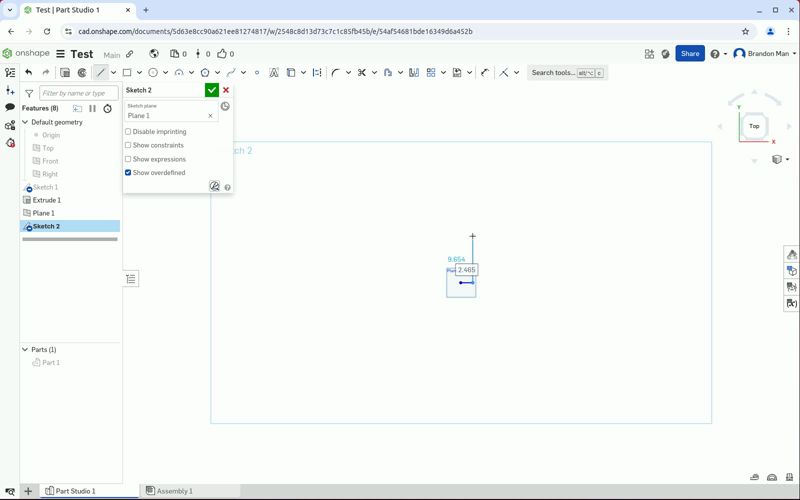
click(472, 235)
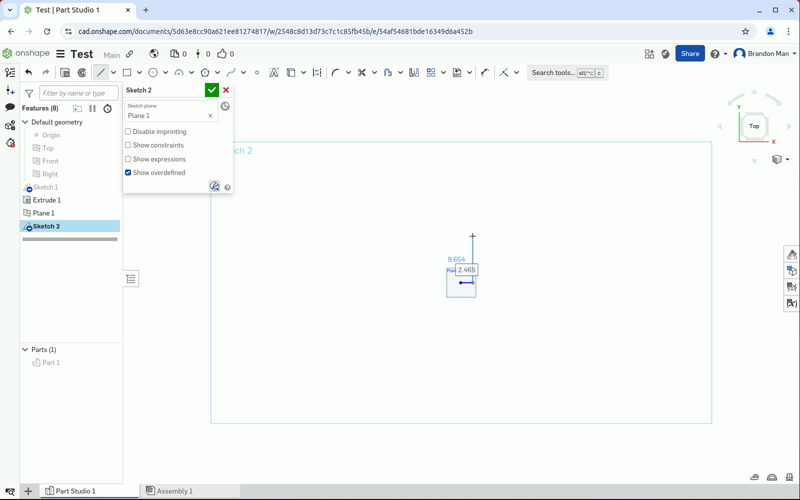
key_up(shift)
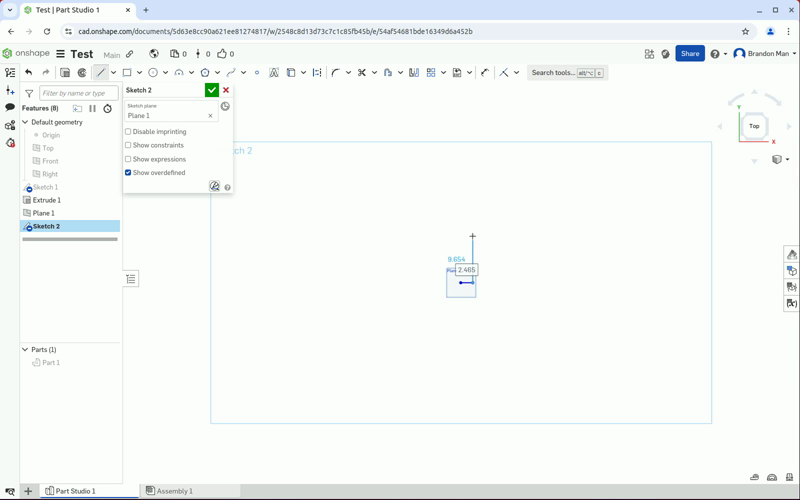
key_down(shift)
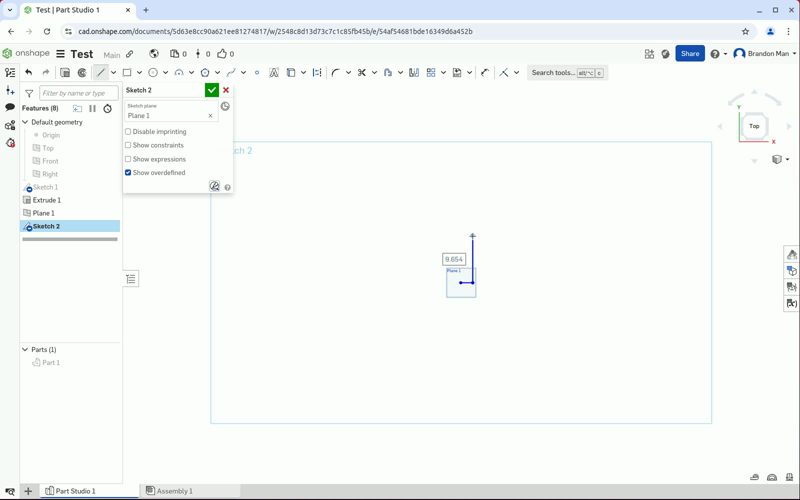
mouse_move(502, 235)
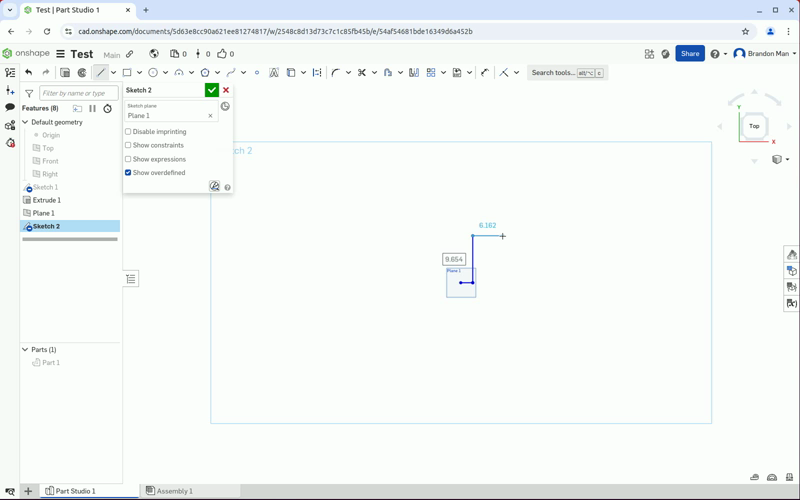
mouse_move(460, 235)
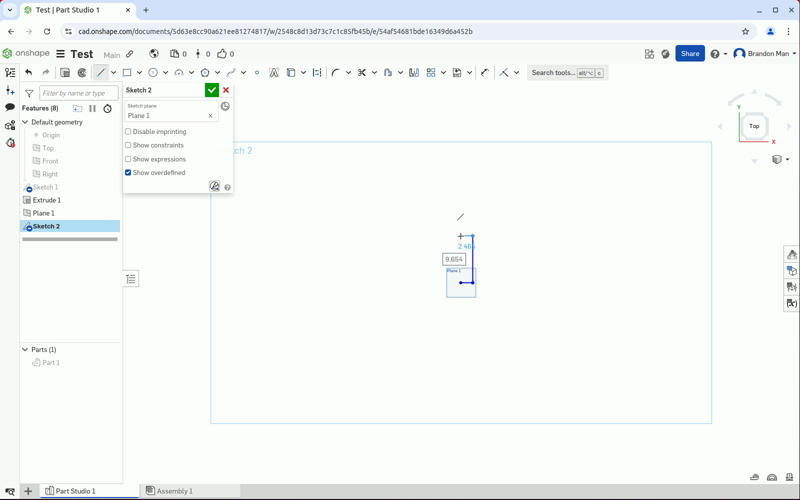
click(460, 235)
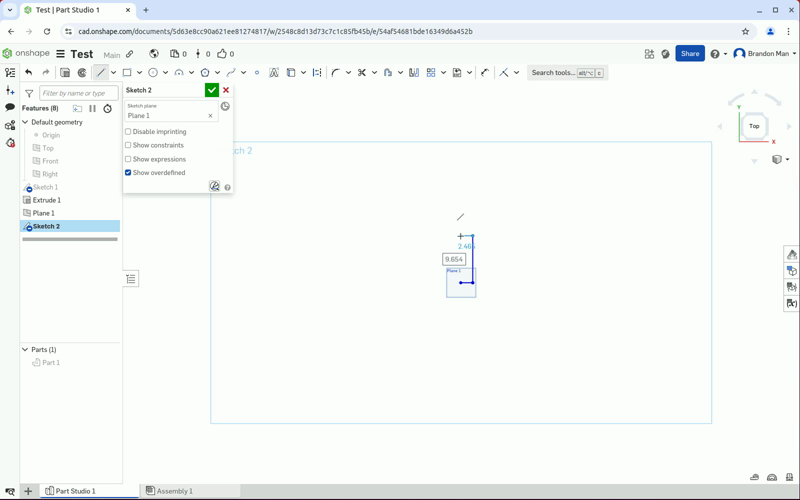
key_up(shift)
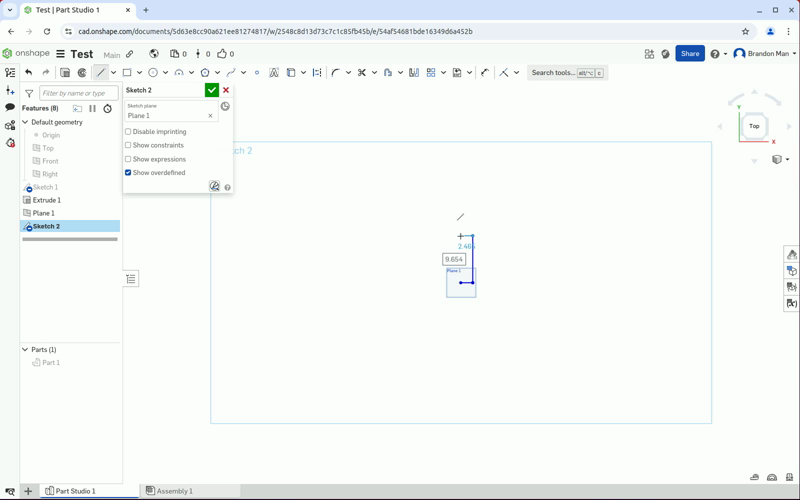
mouse_move(490, 235)
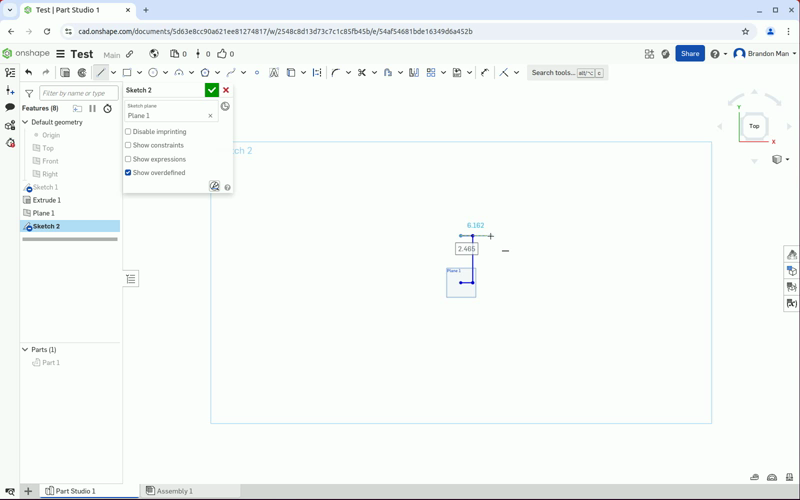
key_down(shift)
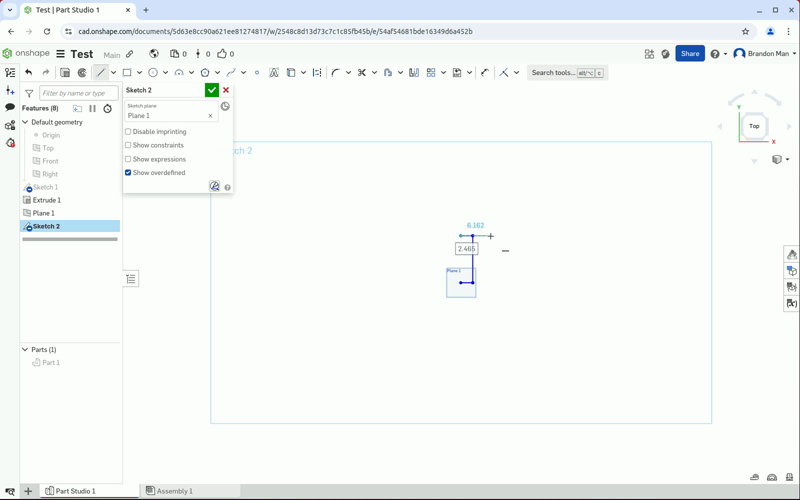
mouse_move(460, 282)
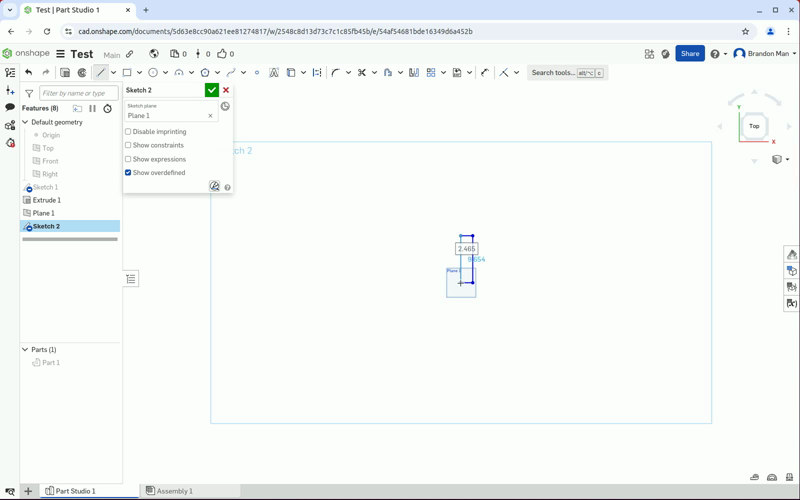
key_up(shift)
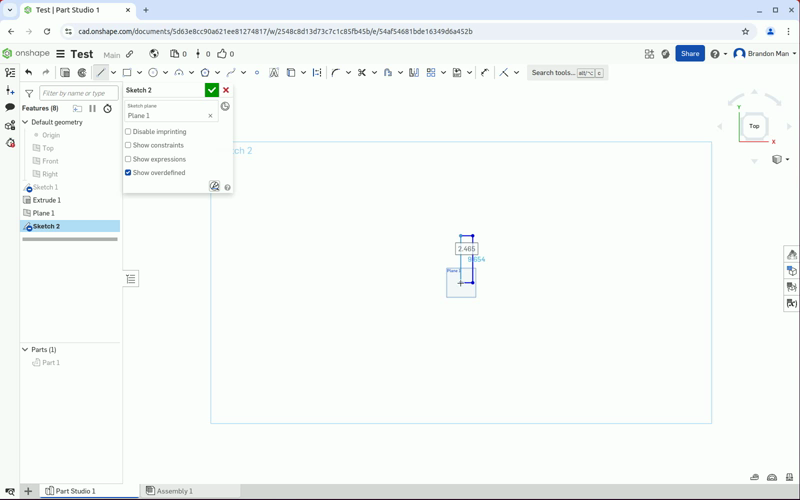
click(460, 282)
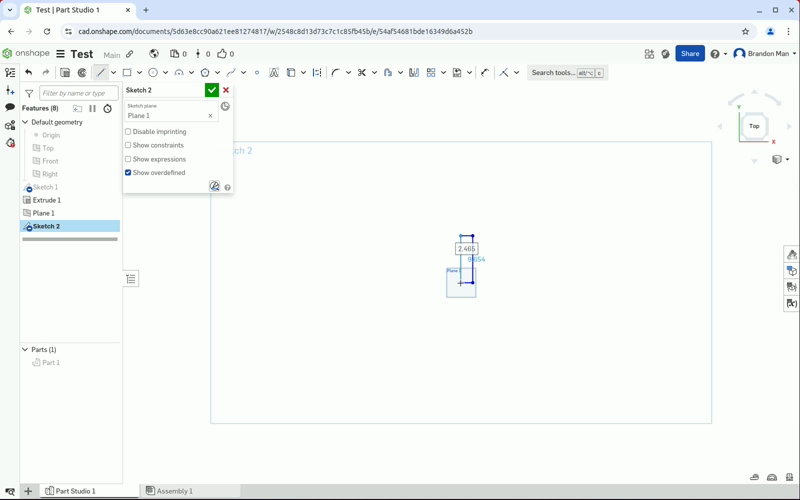
key(esc)
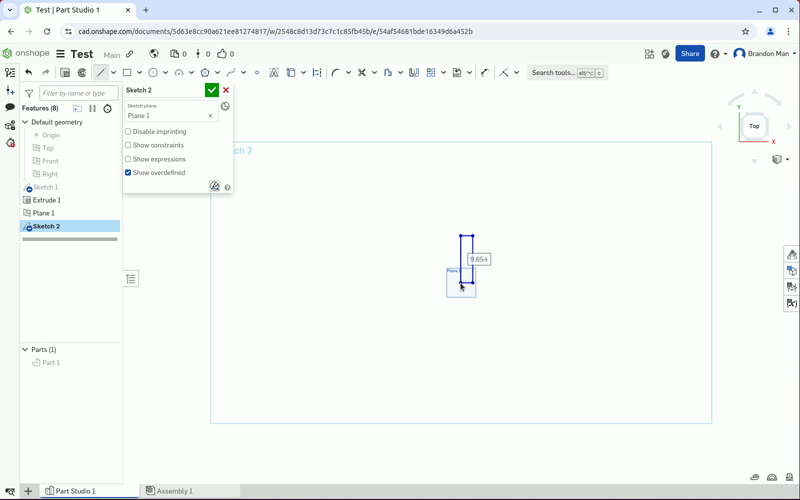
mouse_move(465, 249)
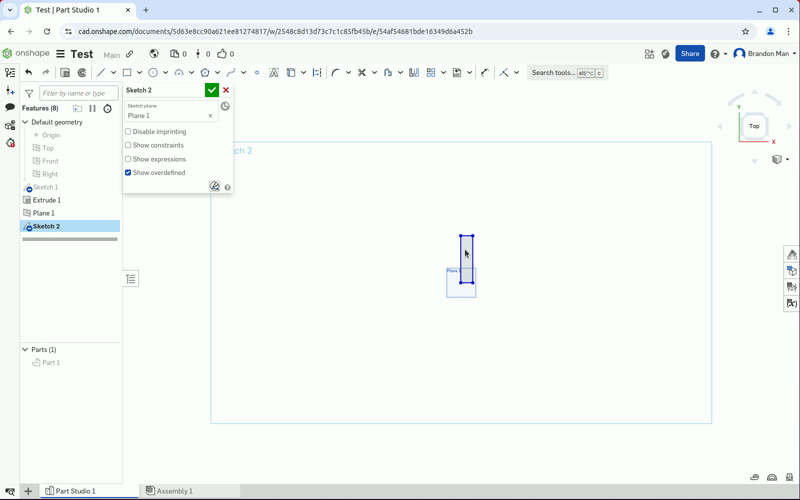
scroll(6)
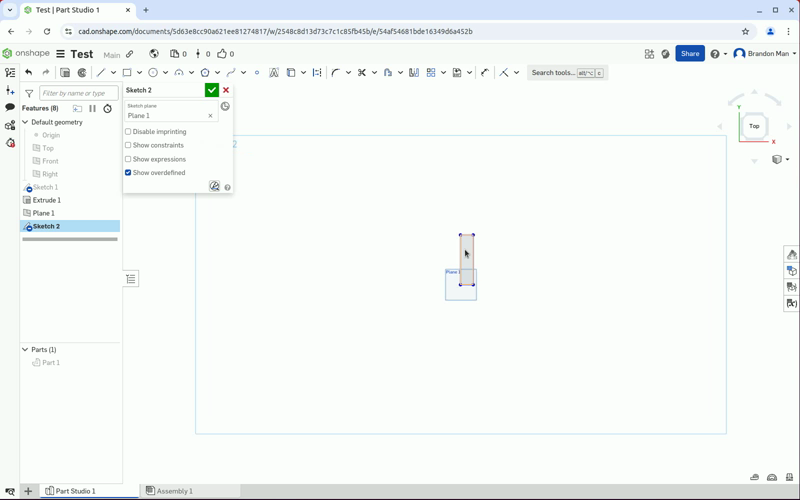
scroll(6)
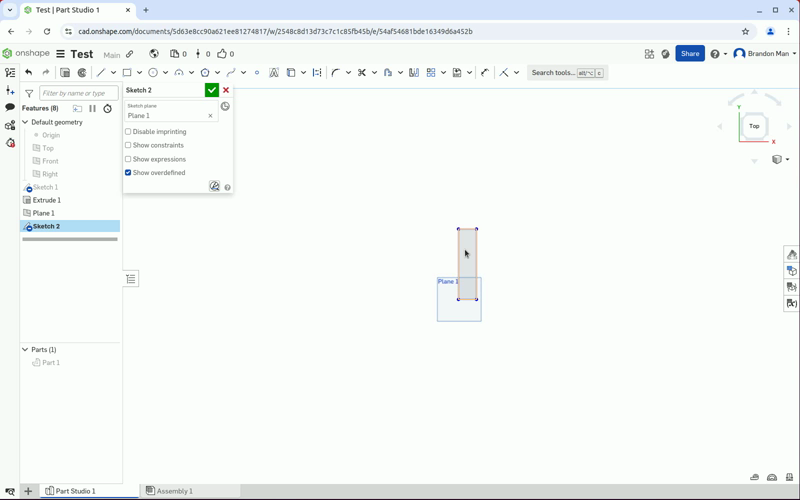
scroll(6)
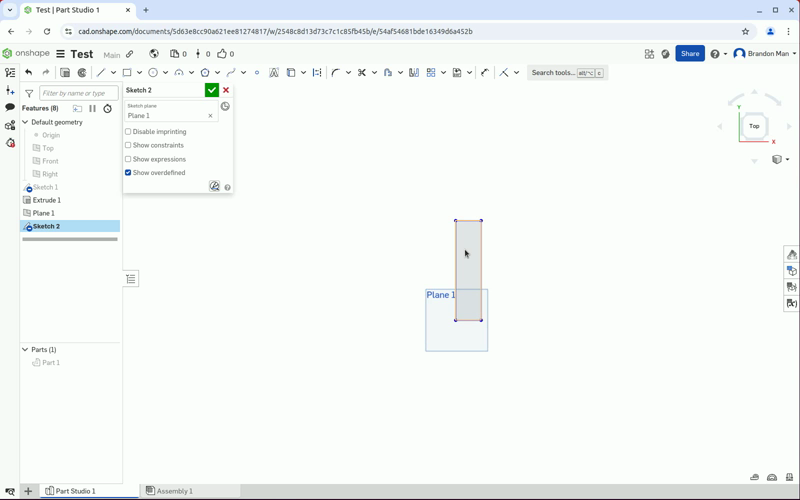
scroll(6)
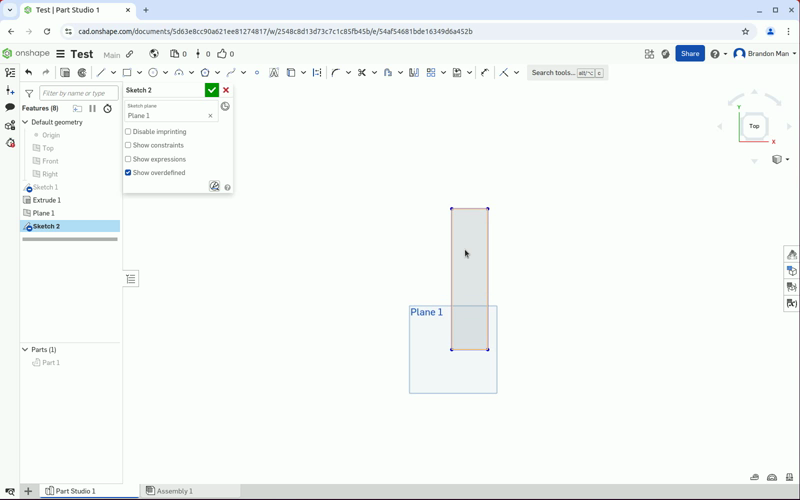
scroll(6)
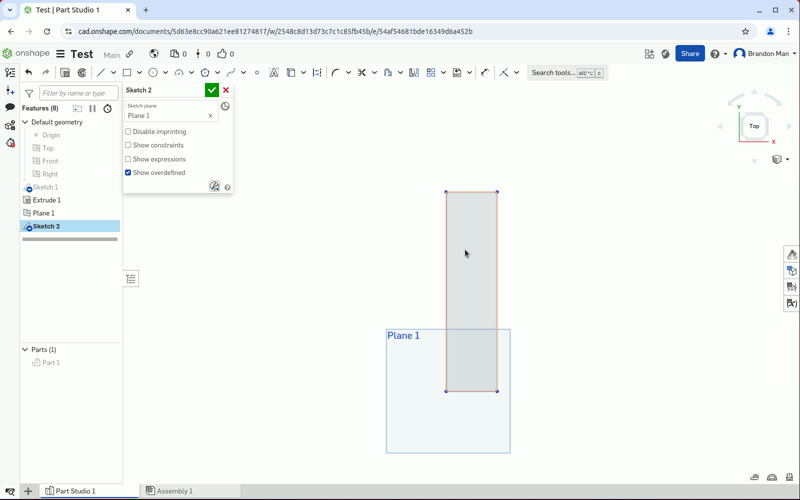
scroll(6)
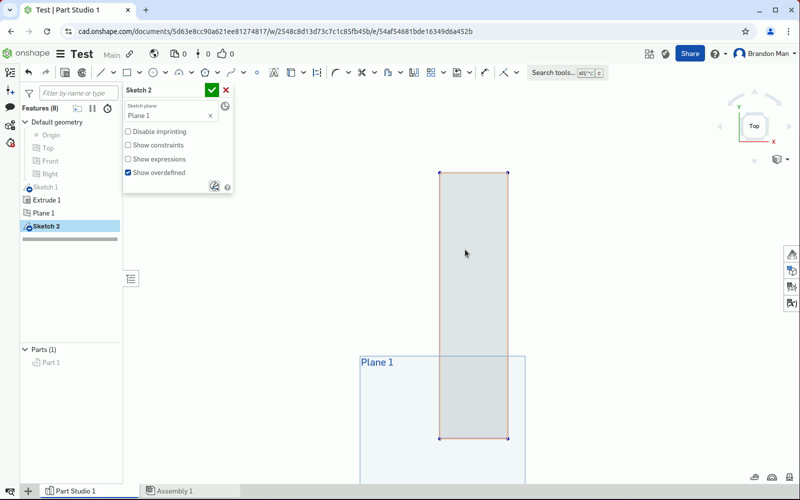
scroll(6)
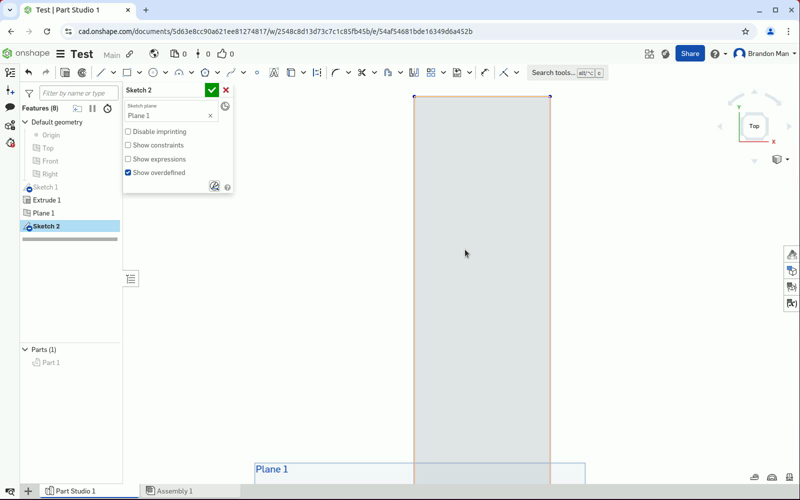
click(465, 249)
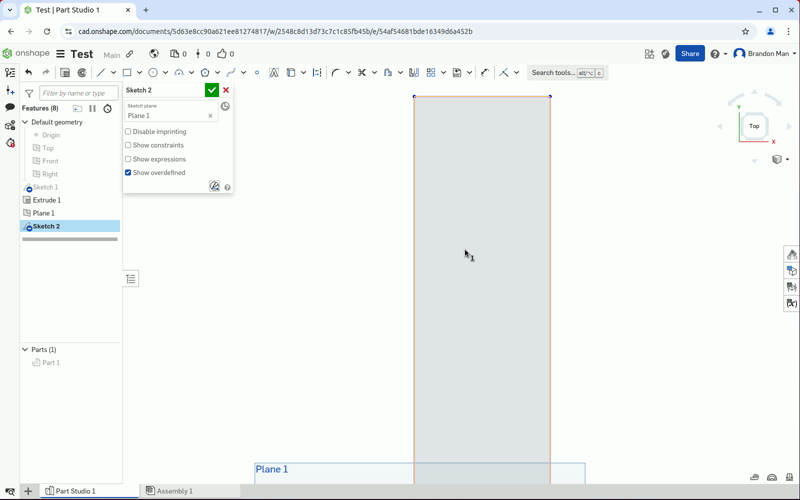
scroll(-6)
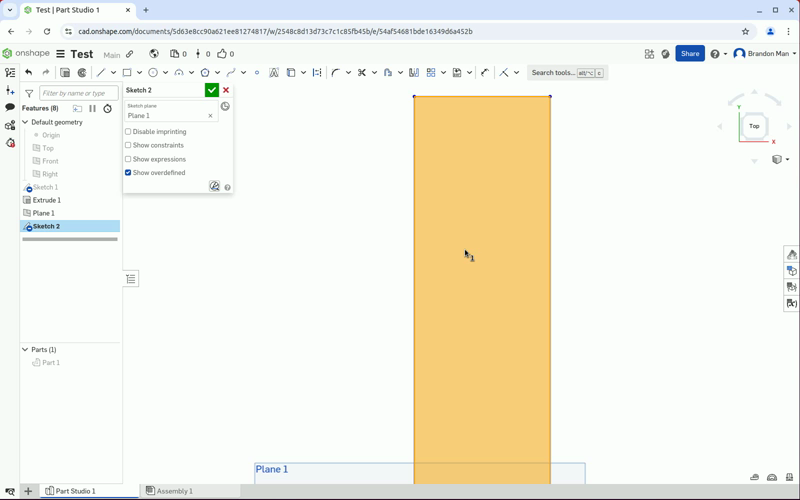
scroll(-6)
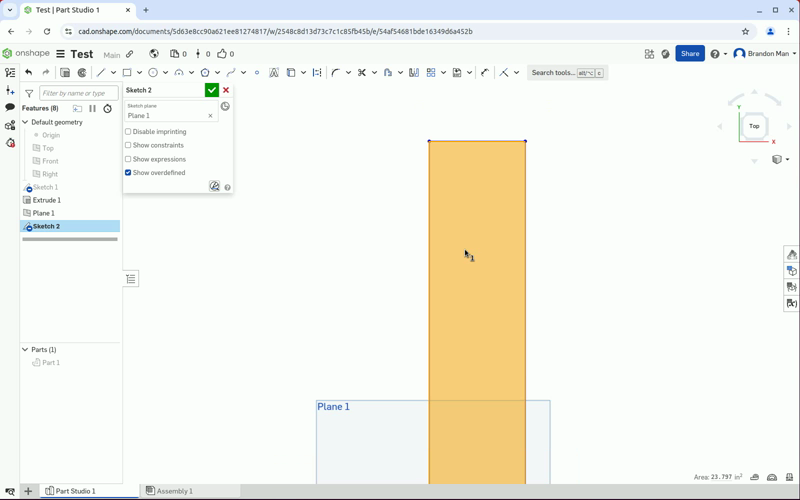
scroll(-6)
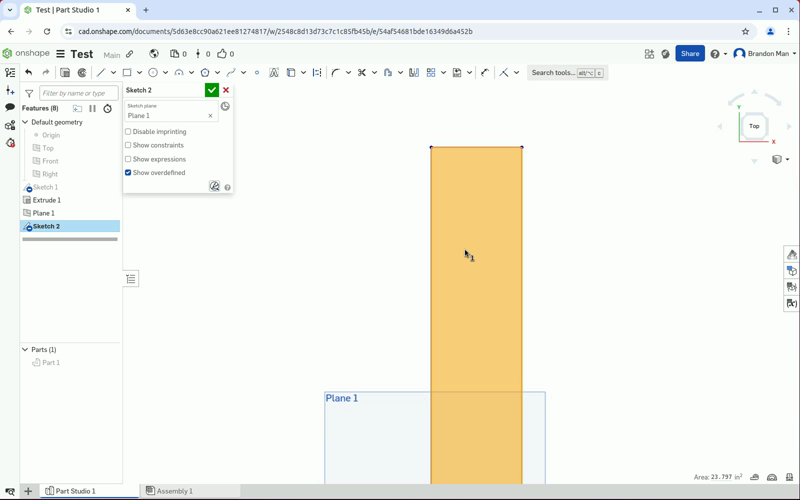
scroll(-6)
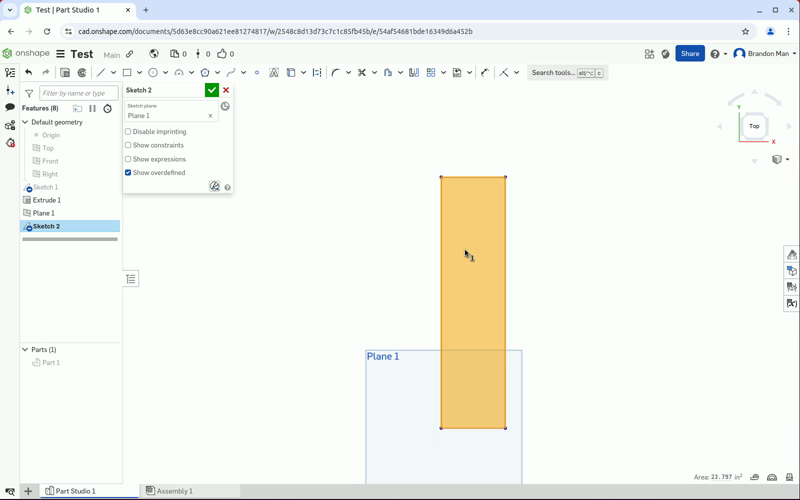
scroll(-6)
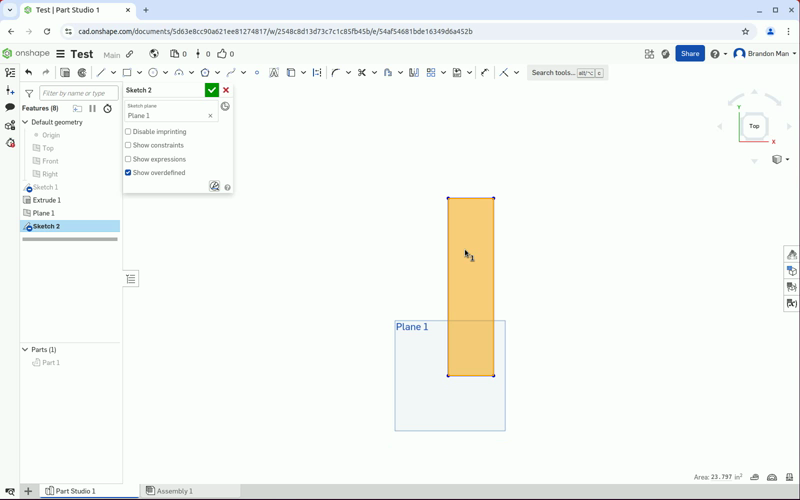
scroll(-6)
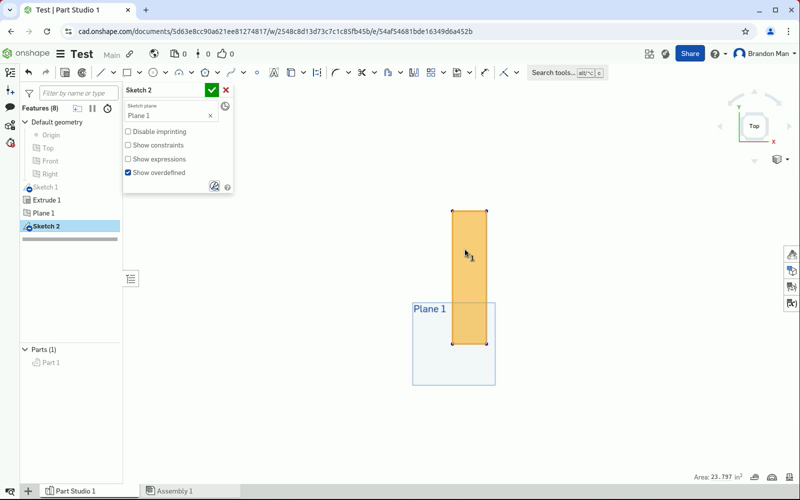
scroll(-6)
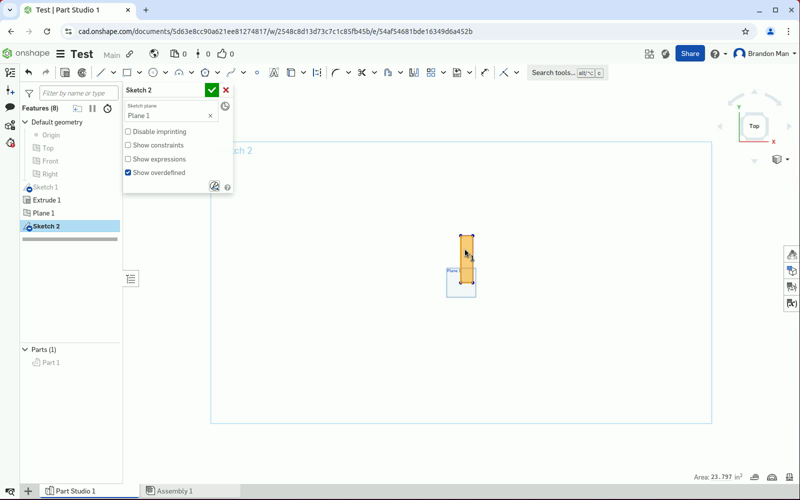
mouse_move(73, 352)
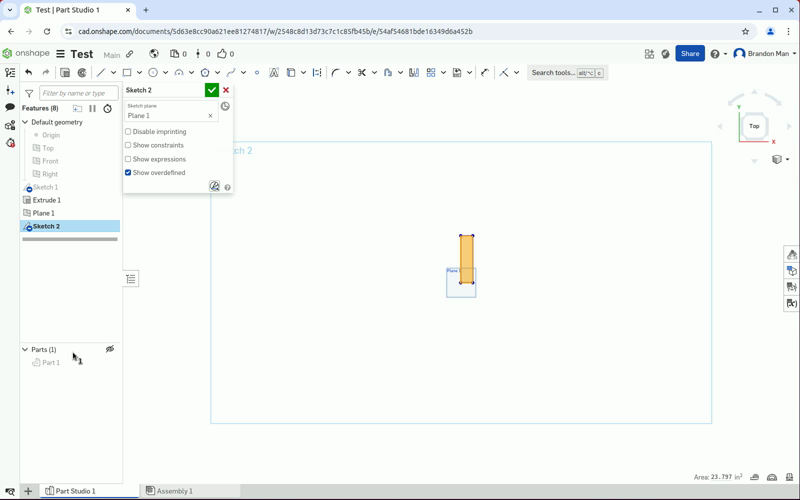
key(shift+y)
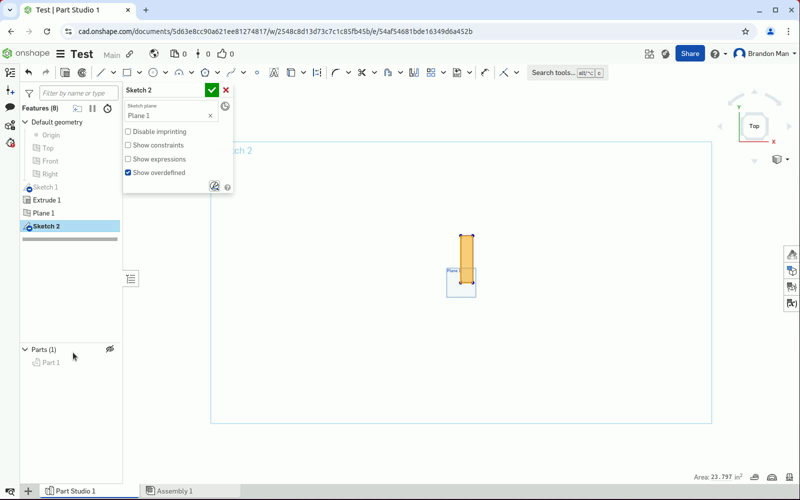
key(shift+e)
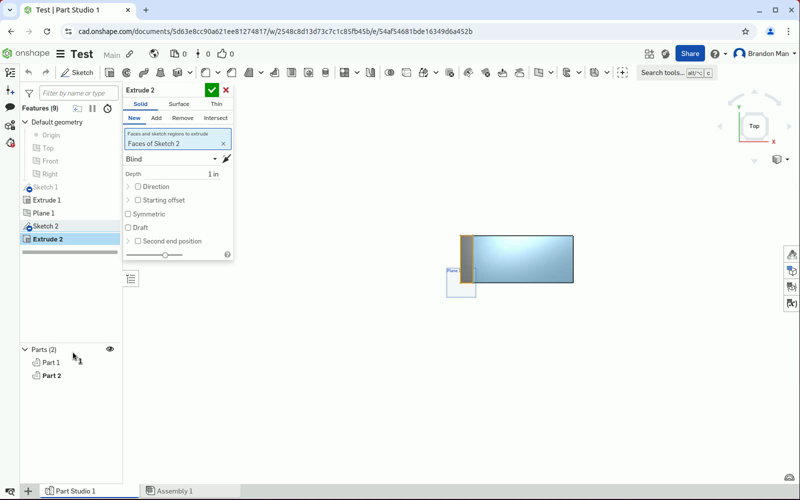
mouse_move(143, 106)
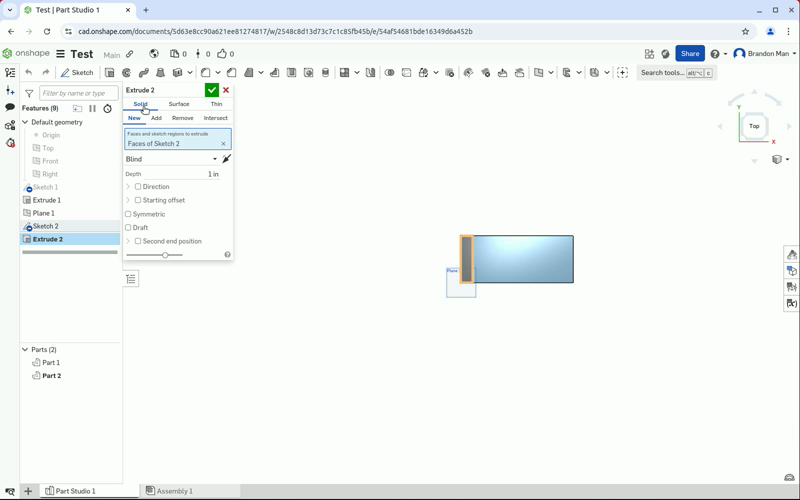
click(143, 106)
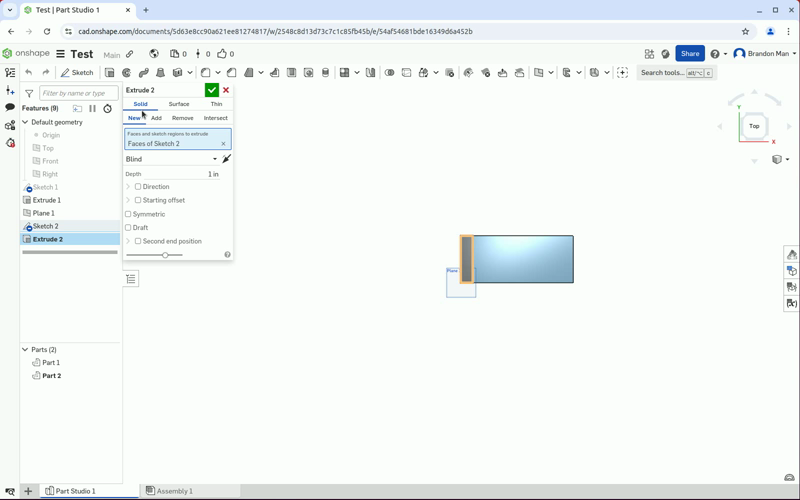
mouse_move(137, 120)
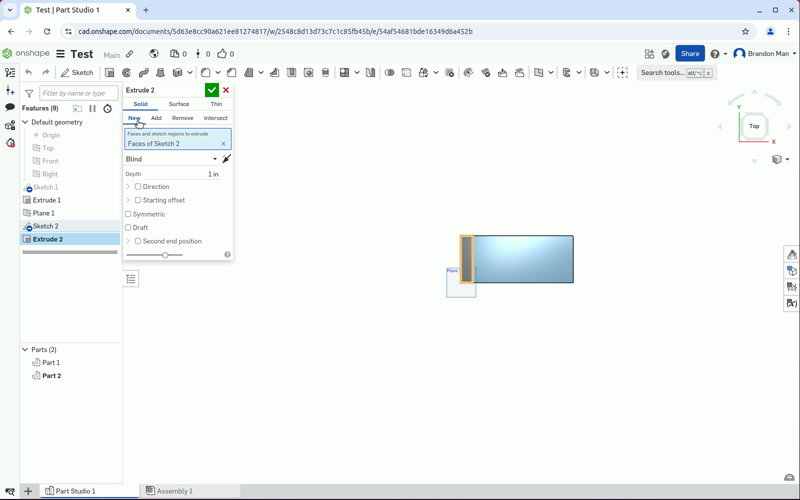
click(137, 120)
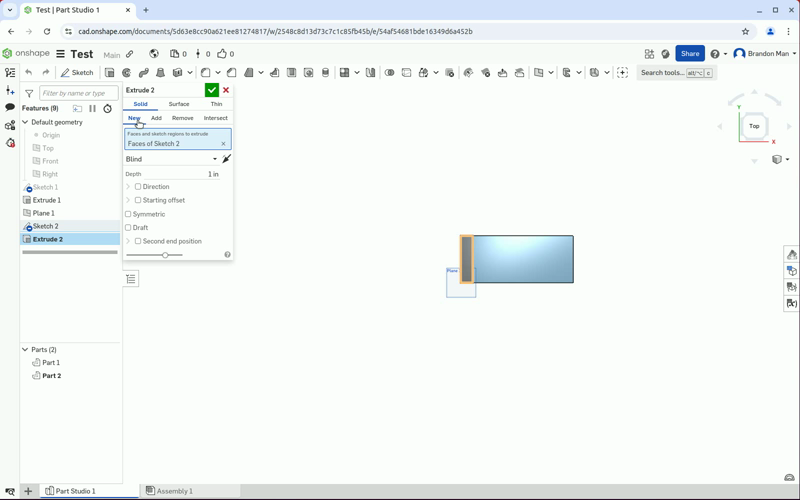
key(tab, 4)
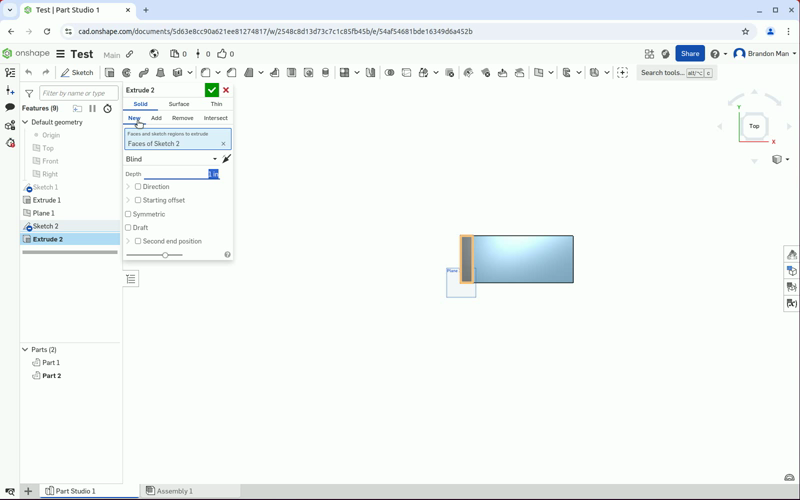
text(4.814)
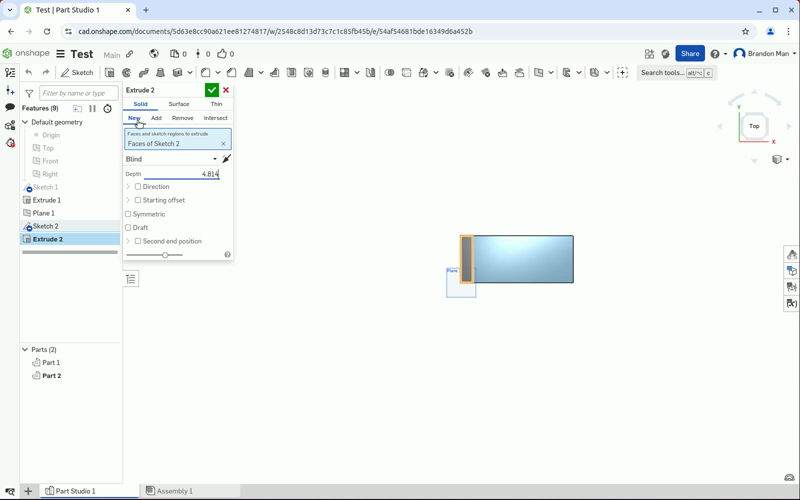
key(enter)
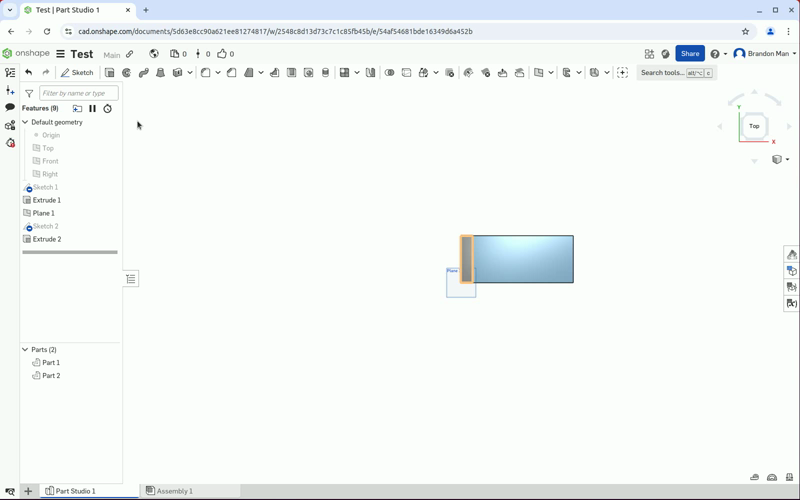
key(shift+h)
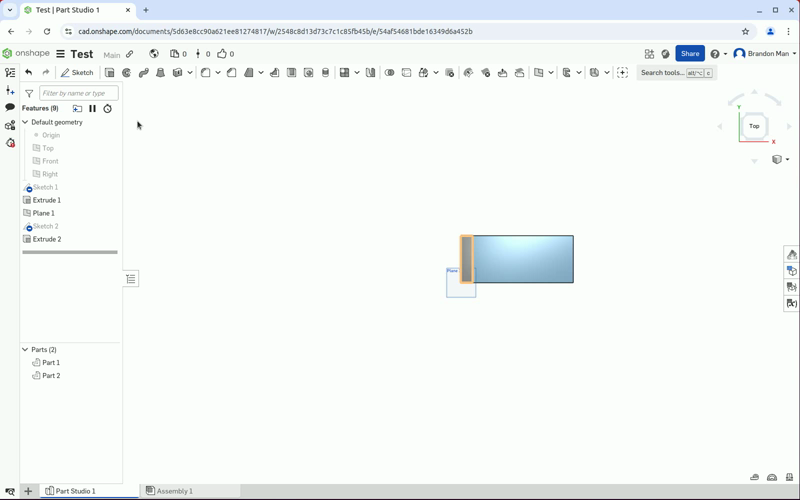
key(shift+h)
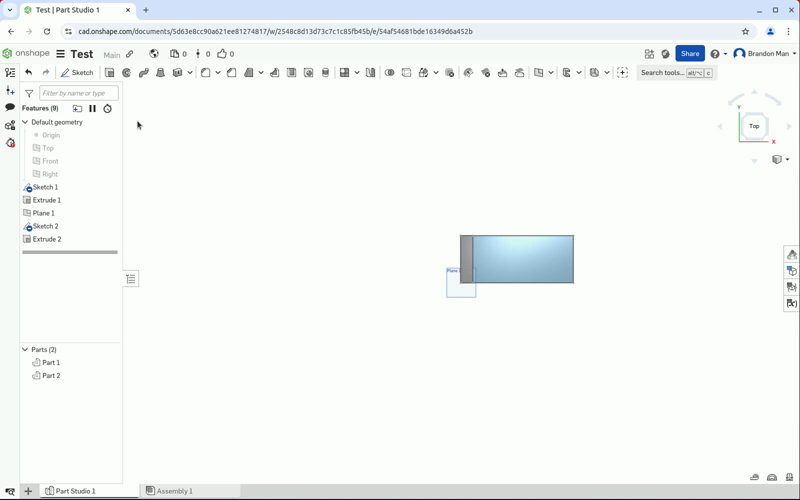
key(shift+7)
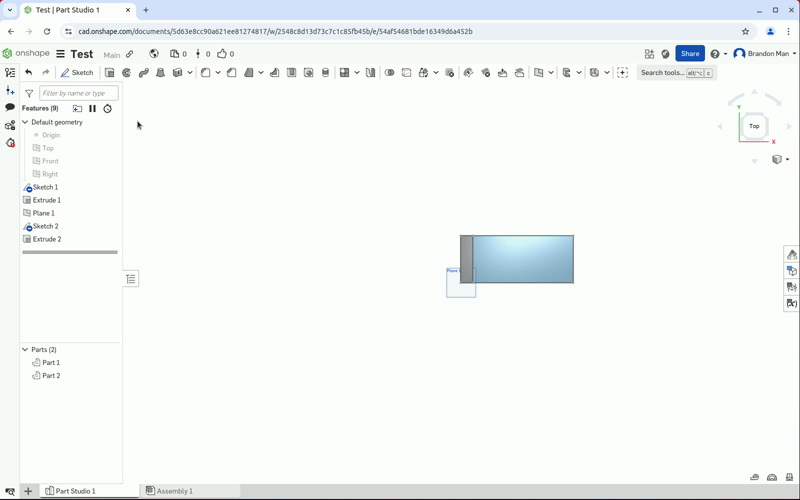
key(up, 3)
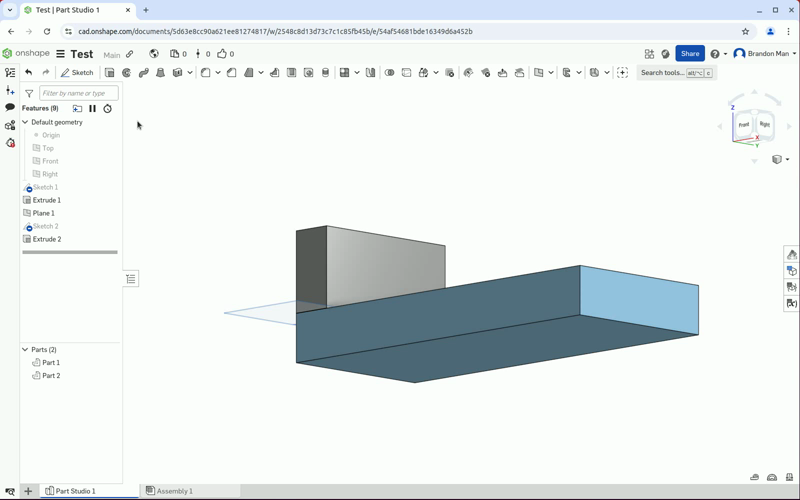
key(left, 3)
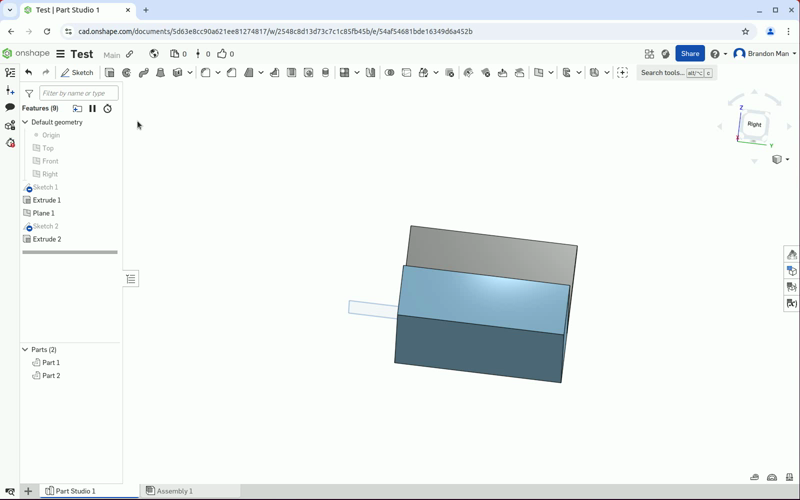
key(right, 3)
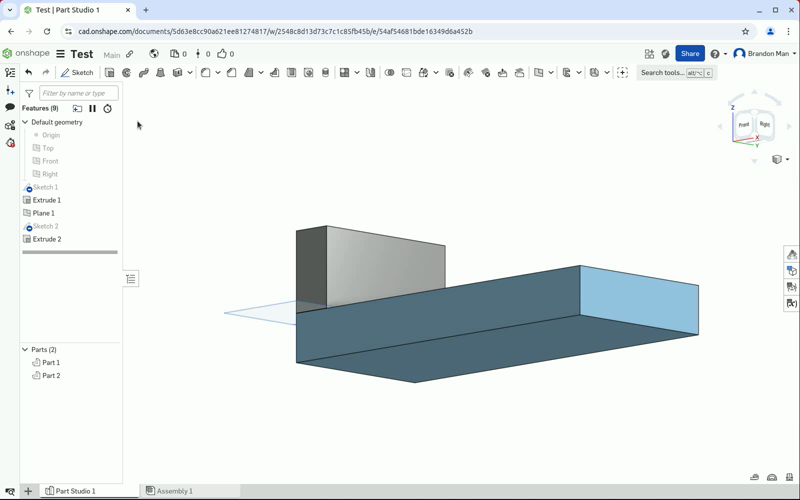
key(down, 3)
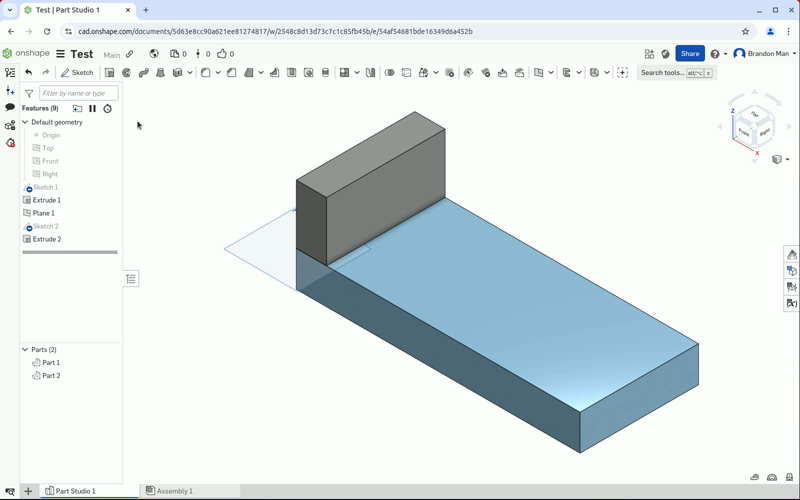
mouse_move(73, 189)
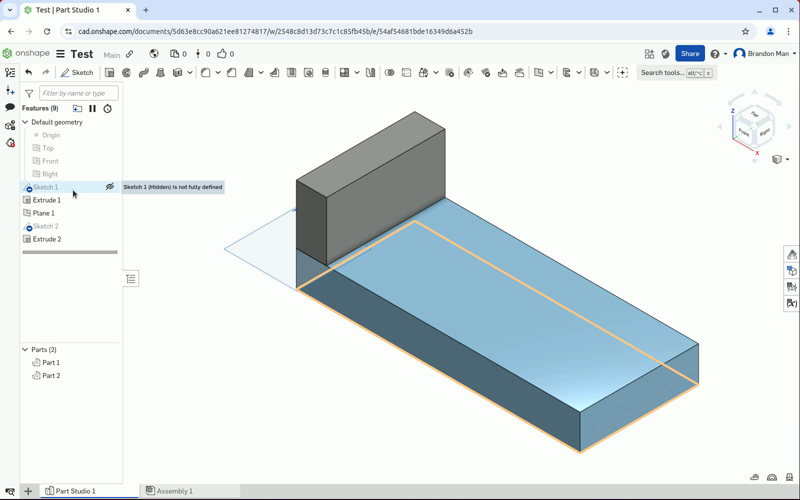
click(73, 189)